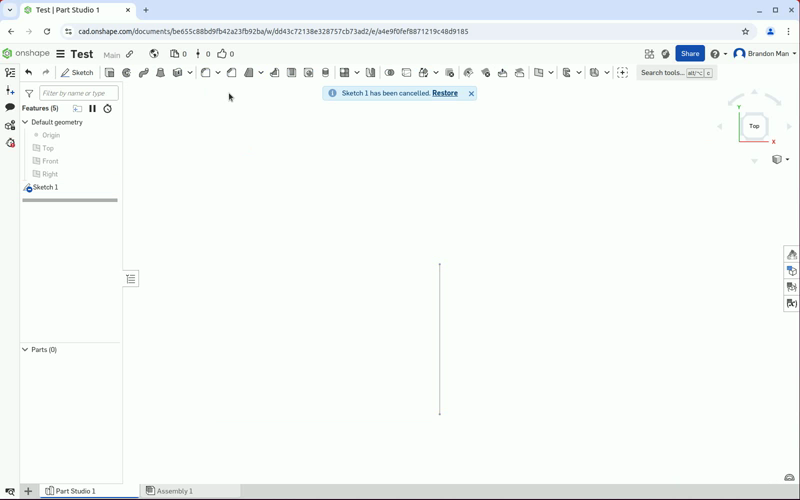
key(shift+h)
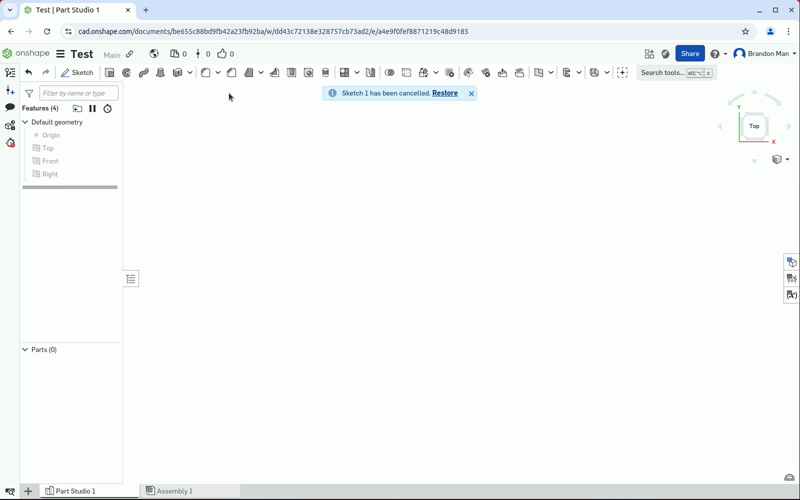
mouse_move(73, 352)
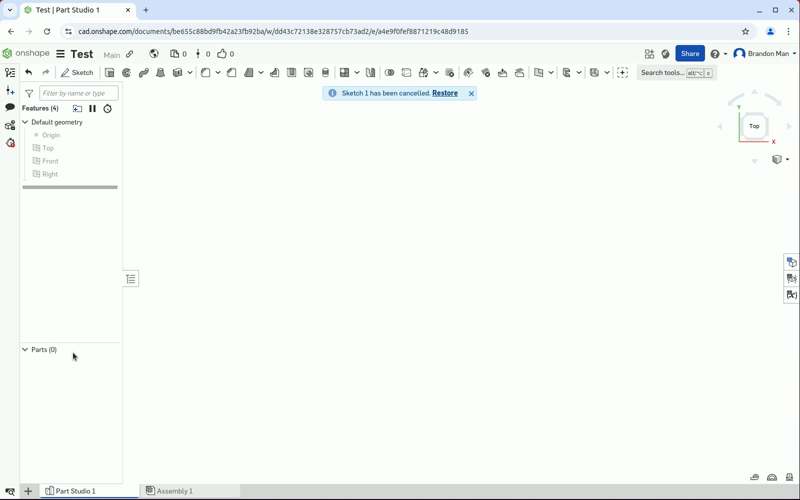
key(y)
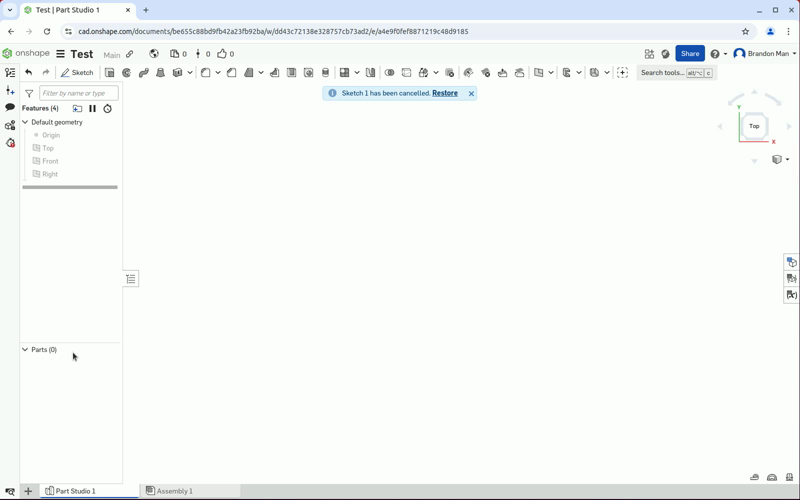
key(shift+p)
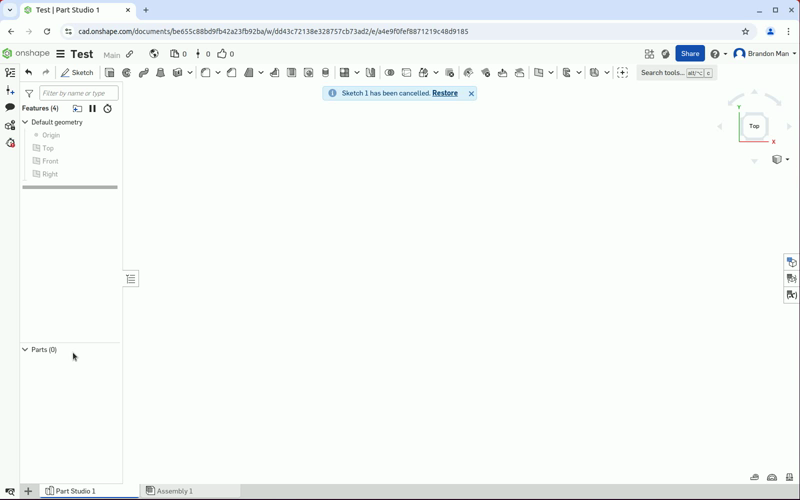
key(space)
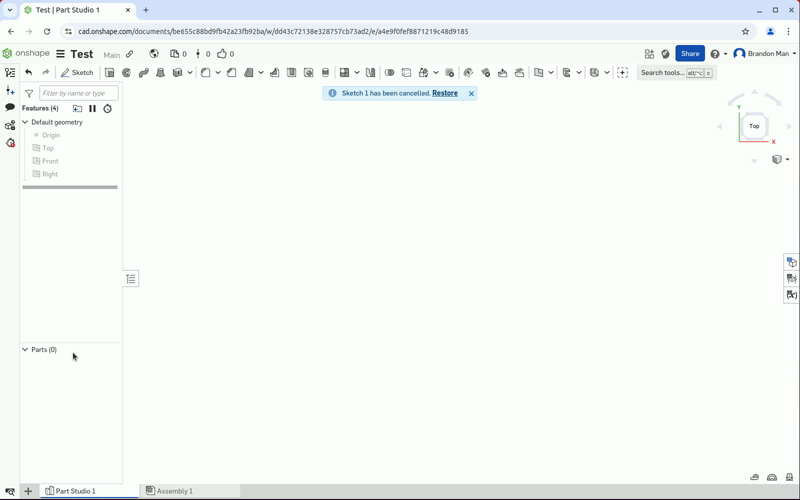
key_down(shift)
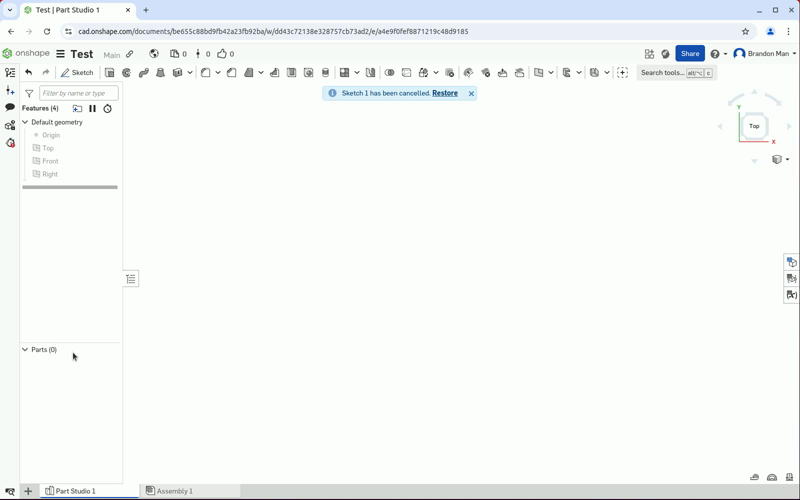
key(up)
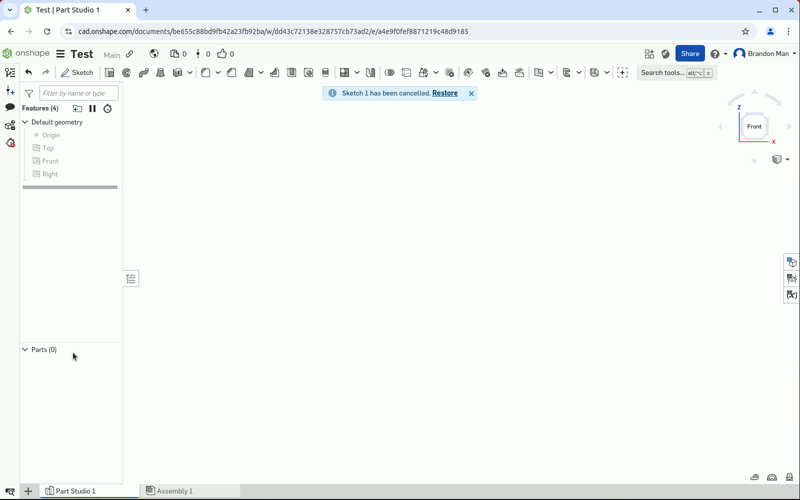
key_up(shift)
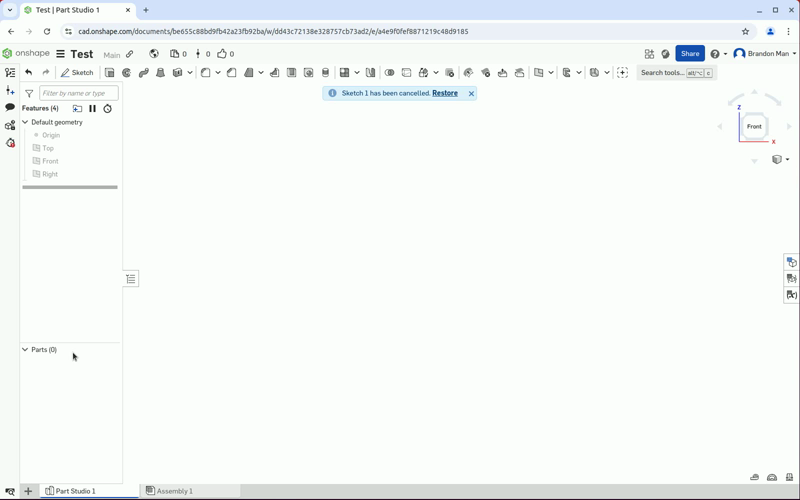
mouse_move(73, 352)
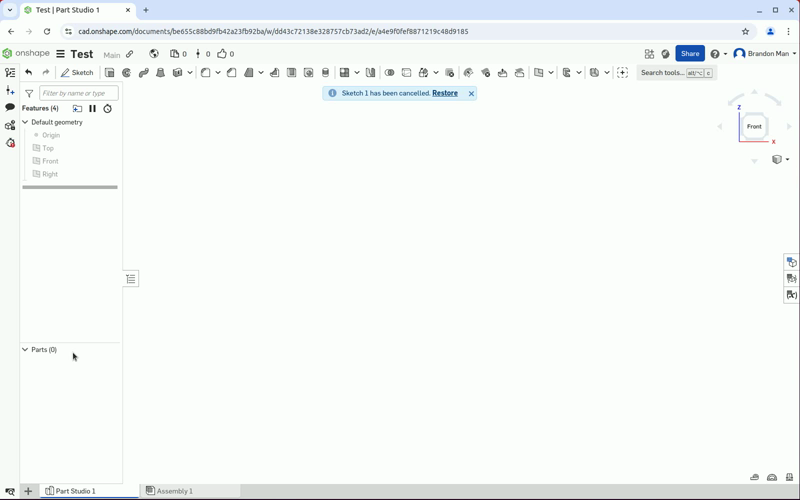
key(shift+y)
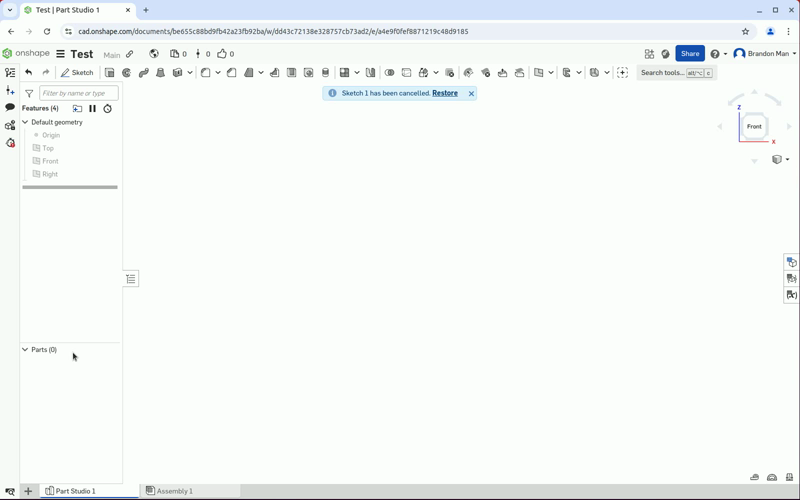
key(shift+s)
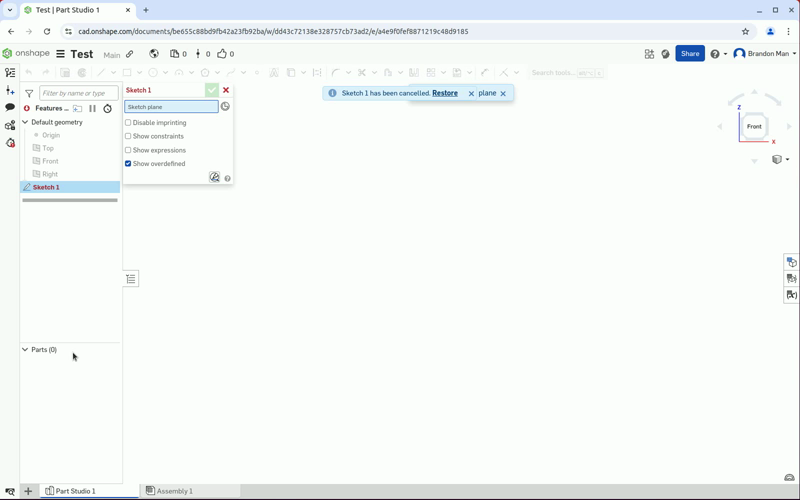
mouse_move(73, 163)
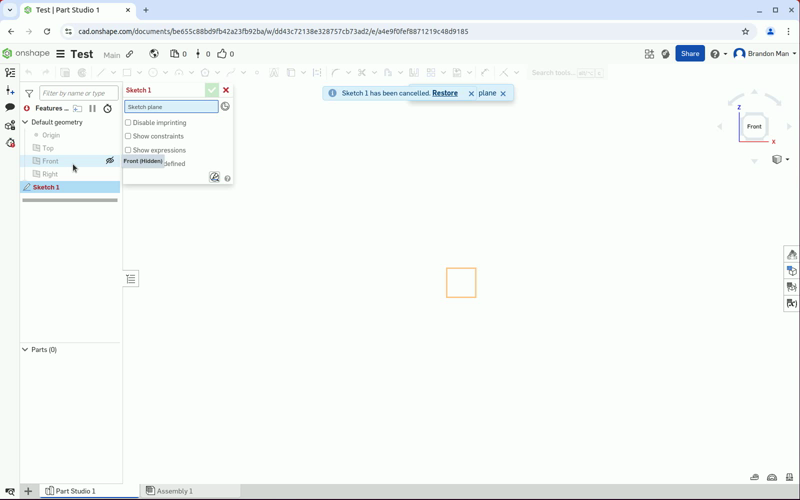
click(73, 163)
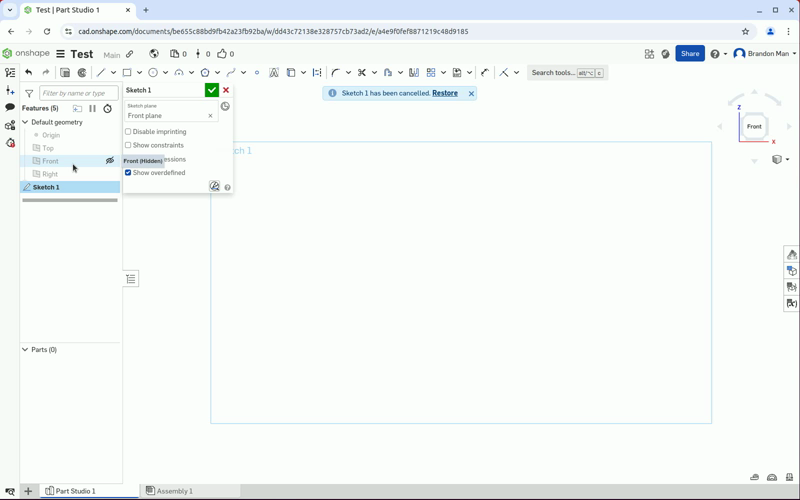
mouse_move(73, 352)
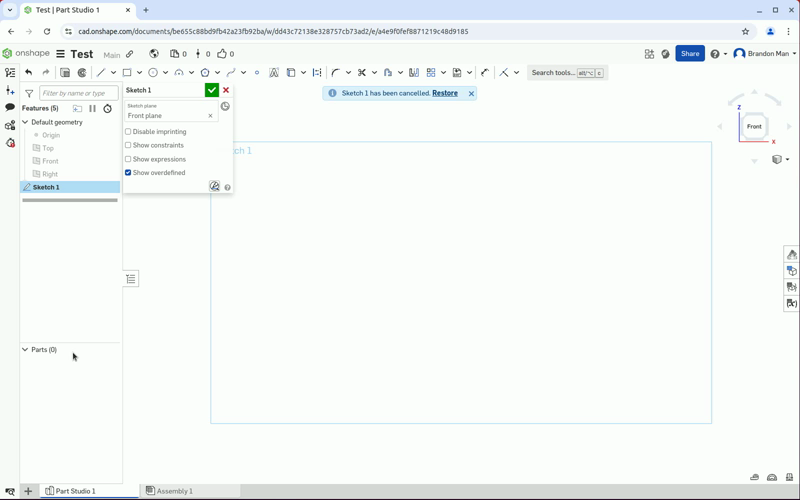
key(y)
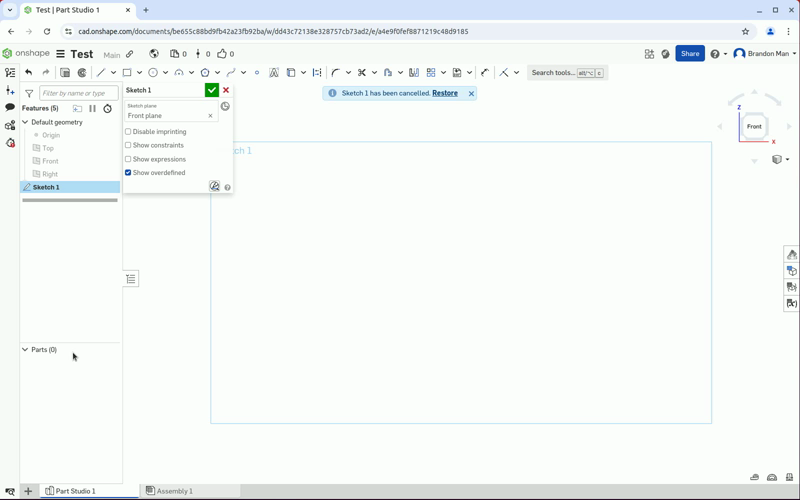
key(c)
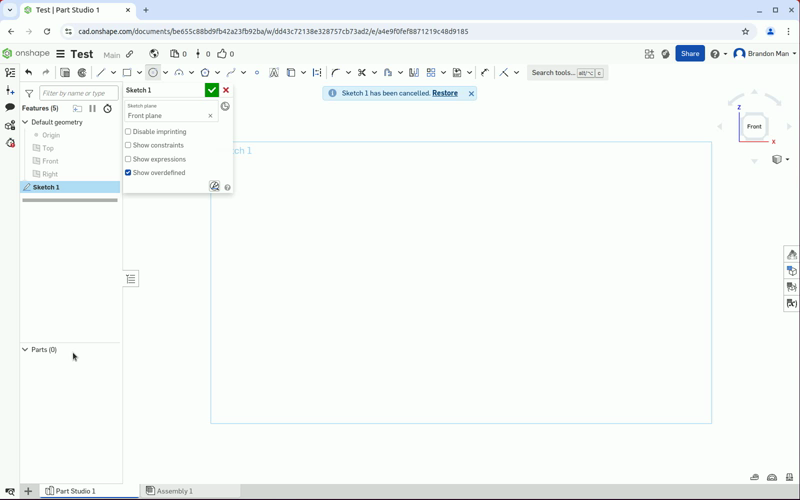
key_down(shift)
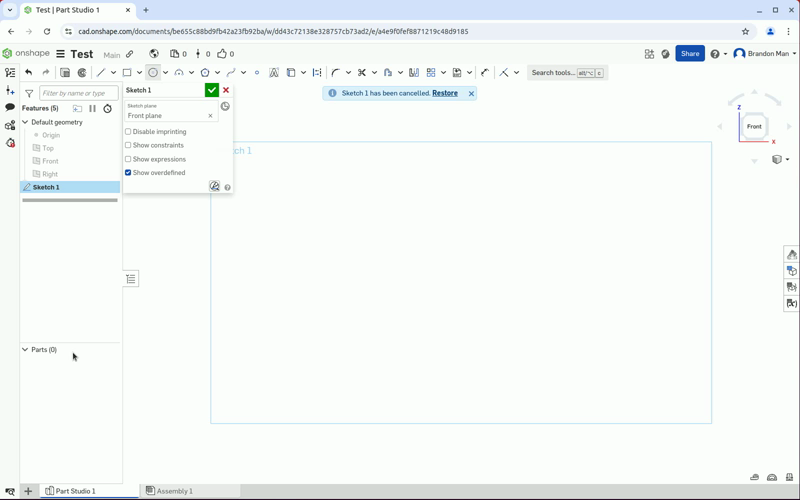
mouse_move(460, 282)
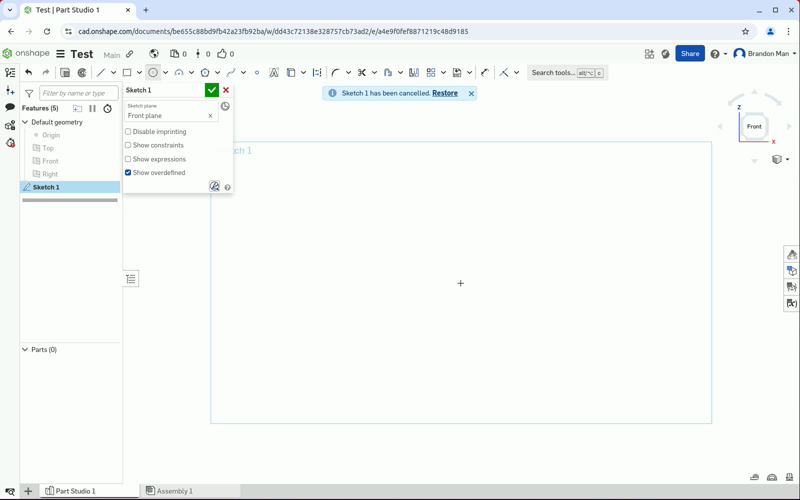
click(460, 282)
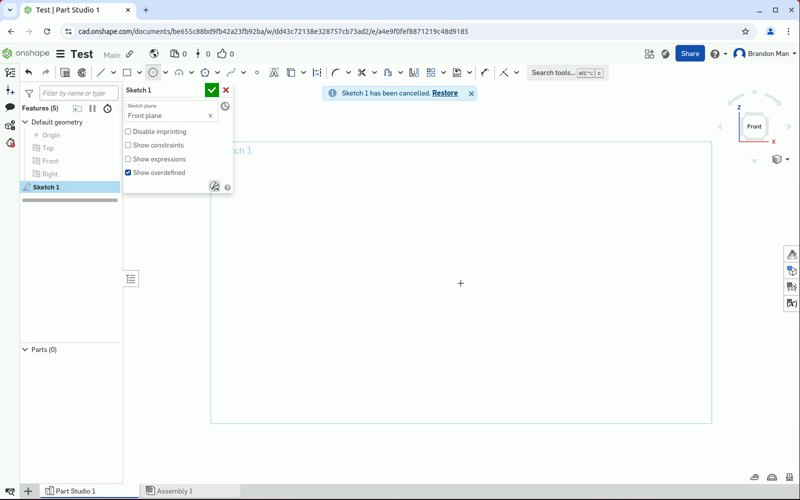
key_up(shift)
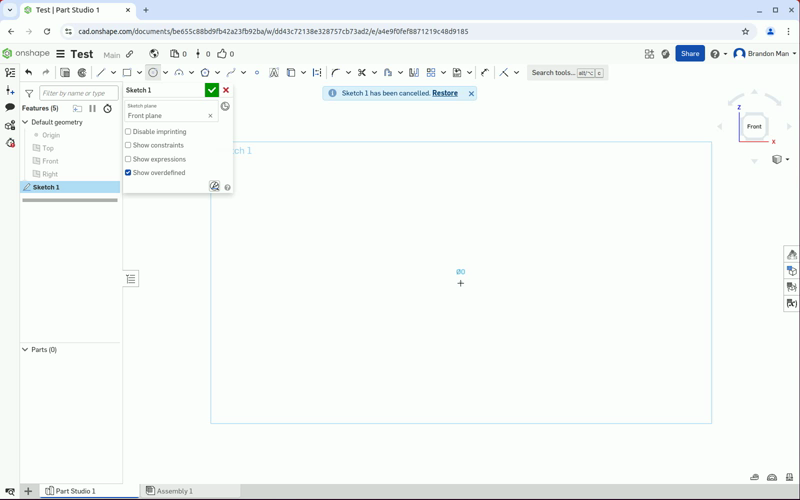
mouse_move(505, 282)
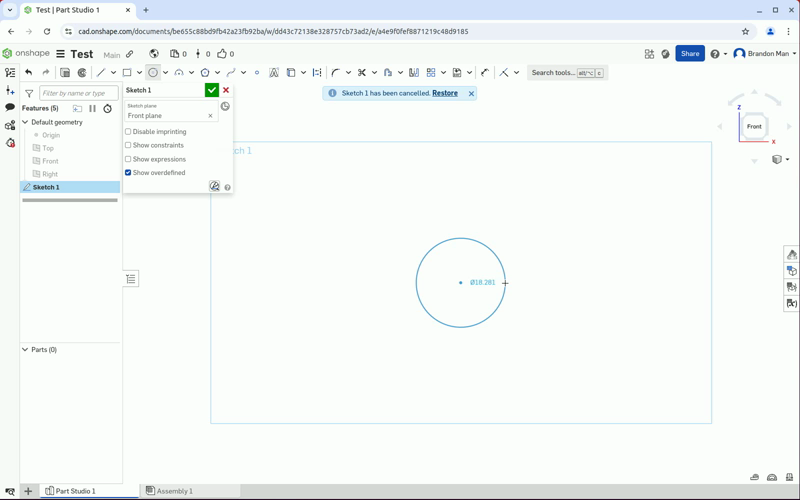
click(505, 282)
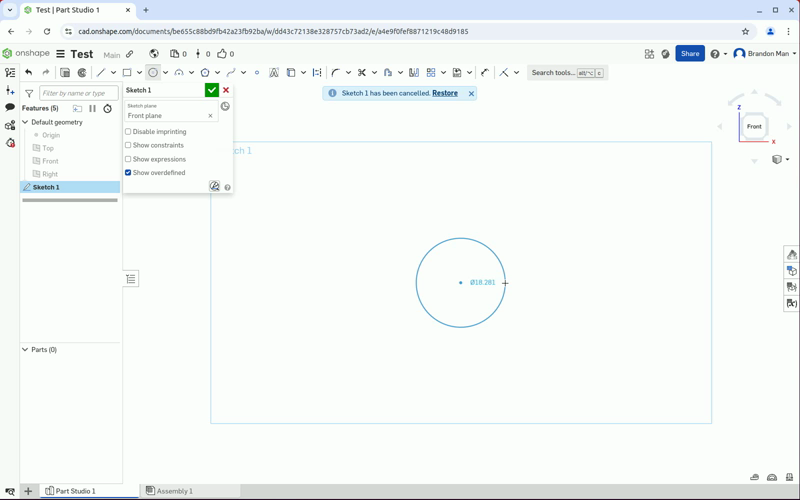
key(esc)
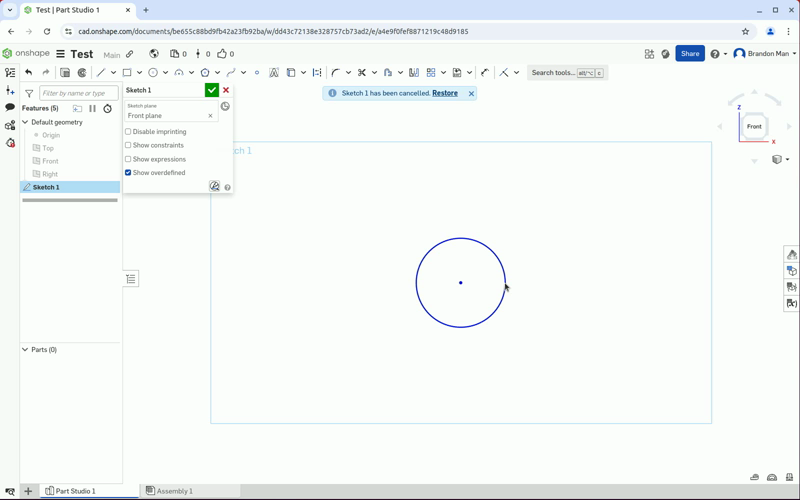
key(c)
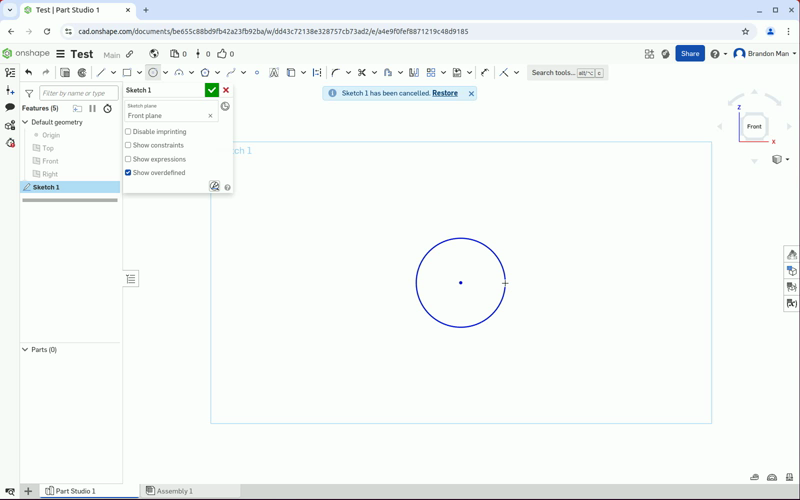
key_down(shift)
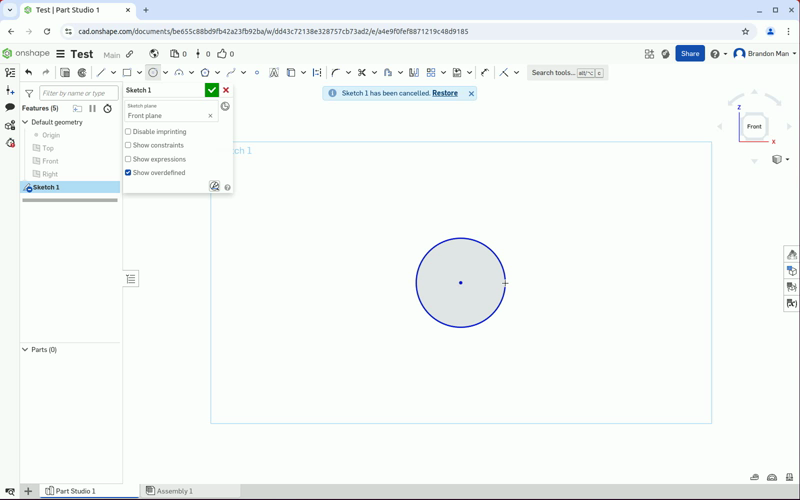
mouse_move(460, 282)
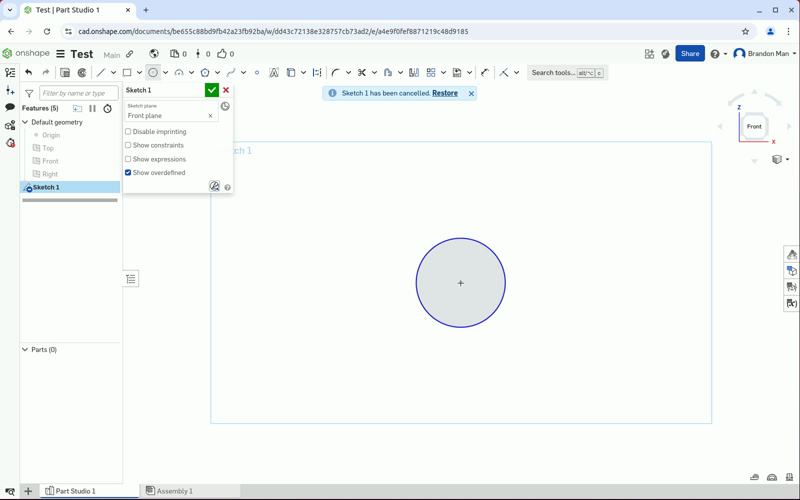
click(460, 282)
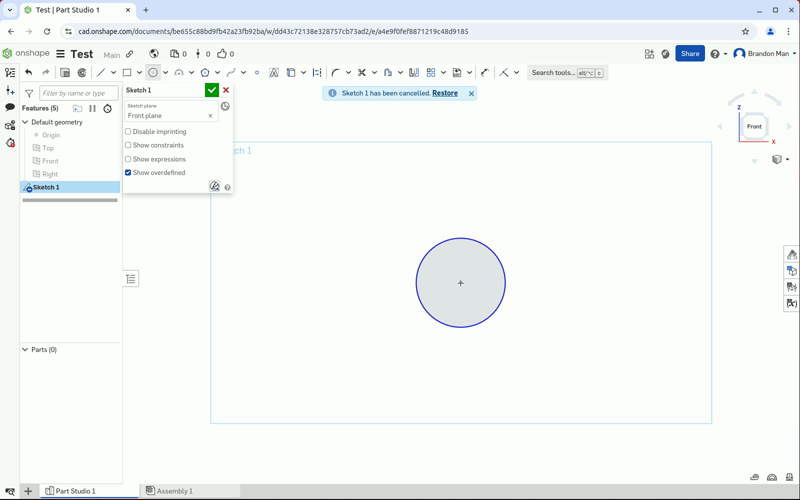
key_up(shift)
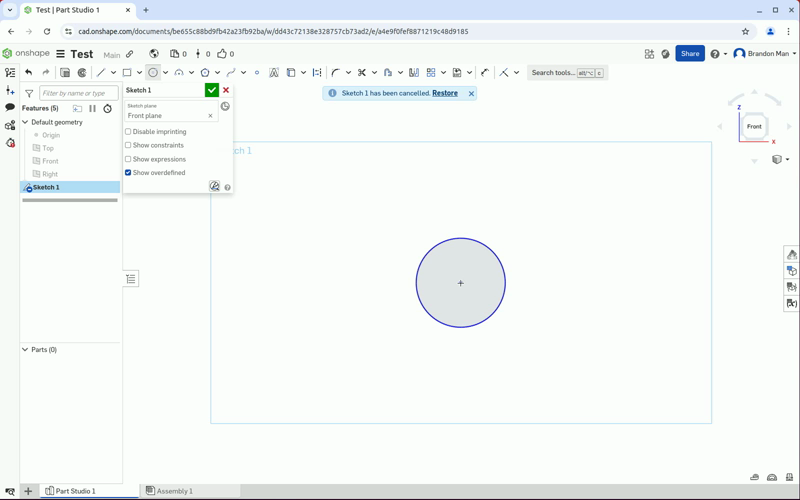
mouse_move(478, 282)
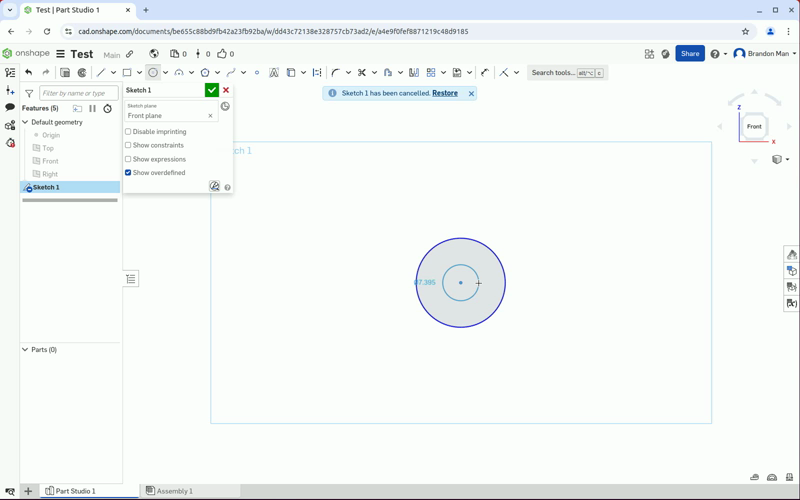
click(478, 282)
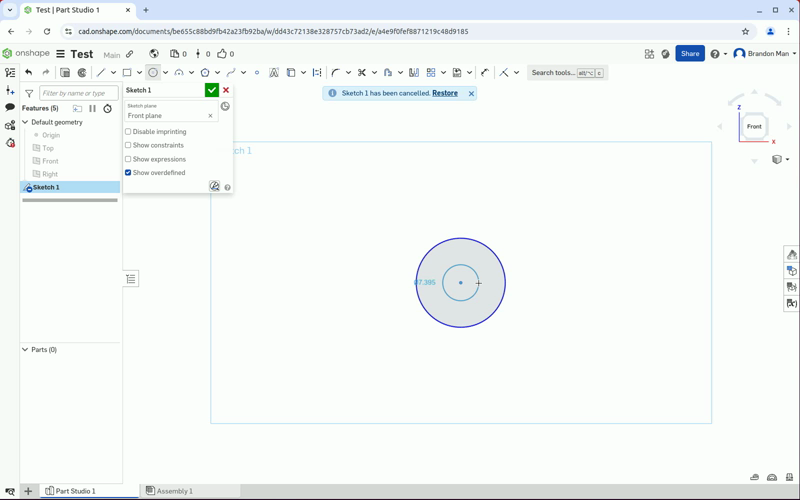
key(esc)
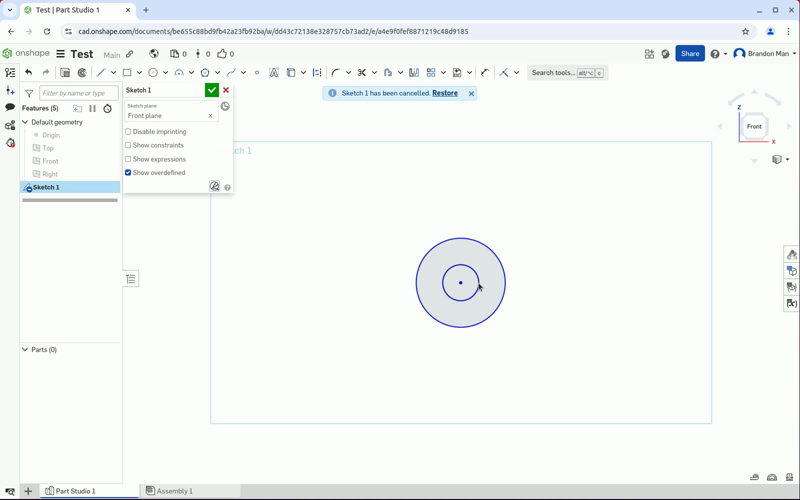
mouse_move(438, 300)
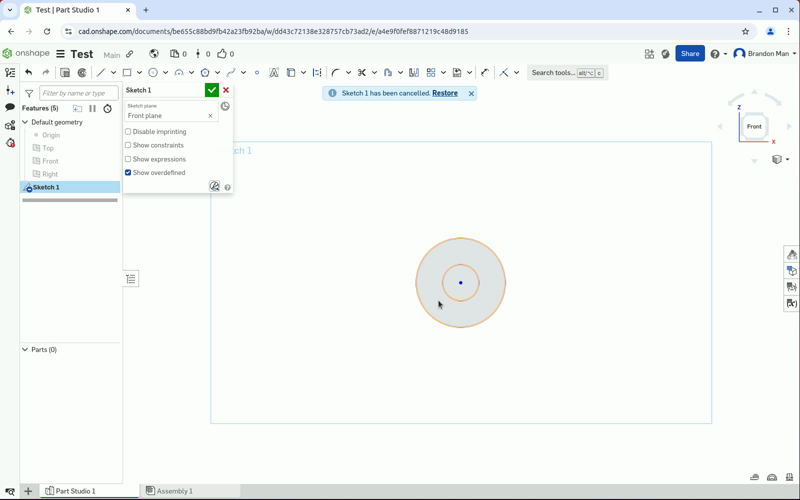
click(438, 300)
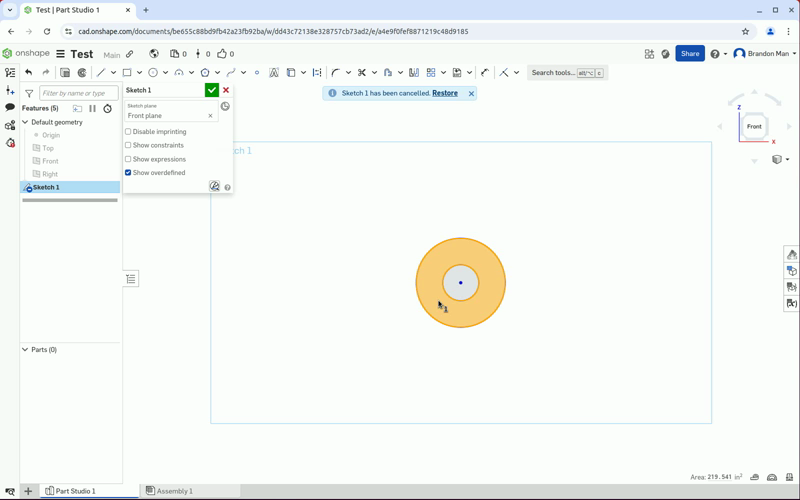
mouse_move(73, 352)
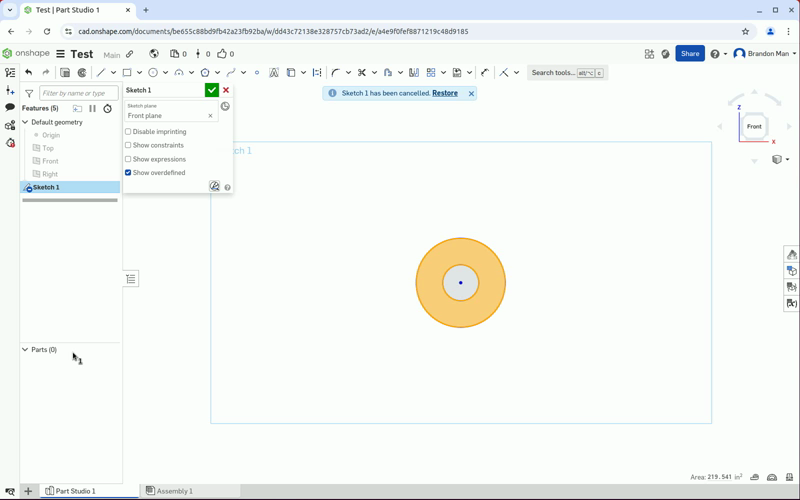
key(shift+y)
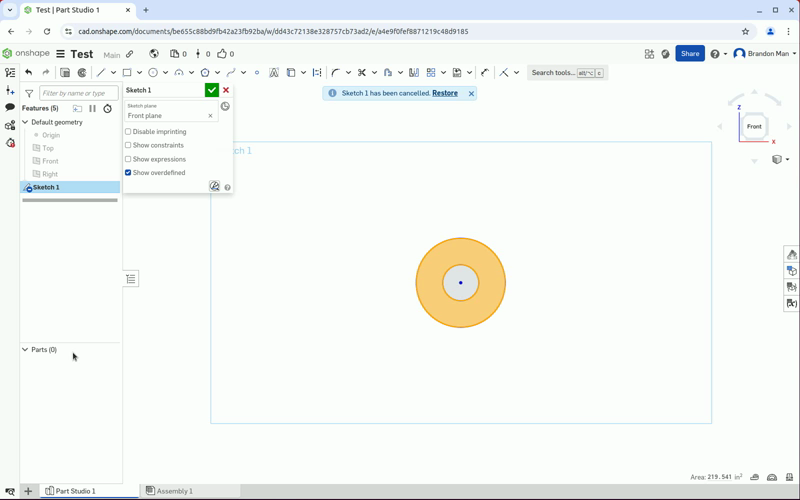
key(shift+e)
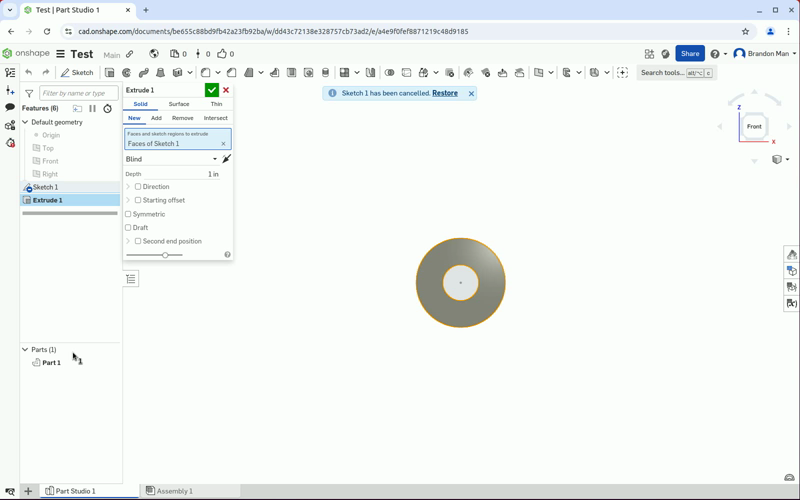
mouse_move(143, 106)
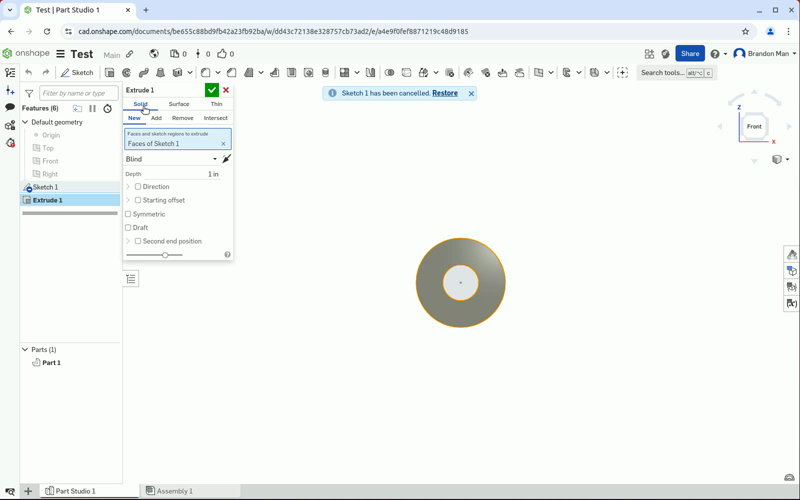
click(143, 106)
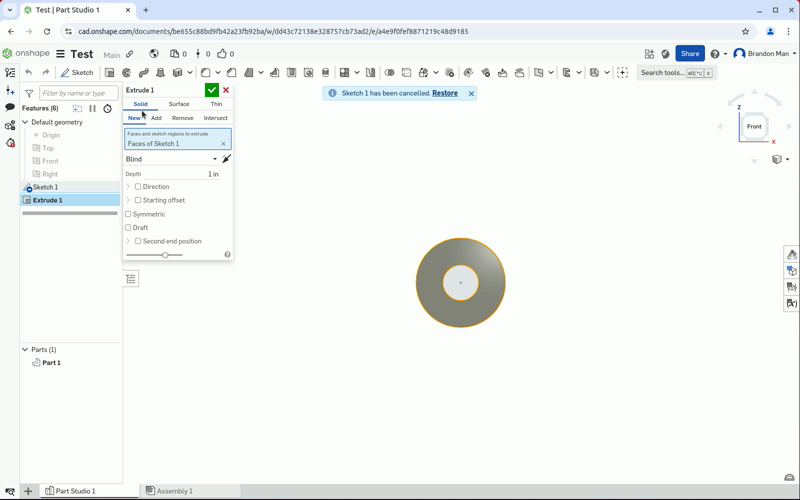
mouse_move(137, 120)
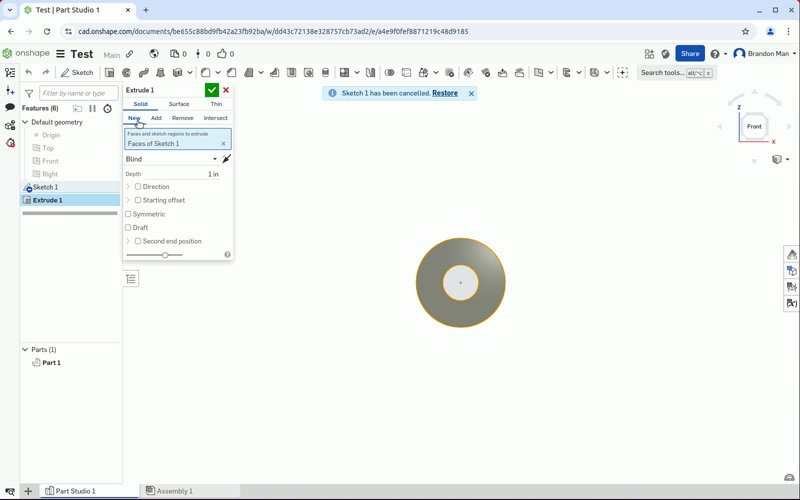
click(137, 120)
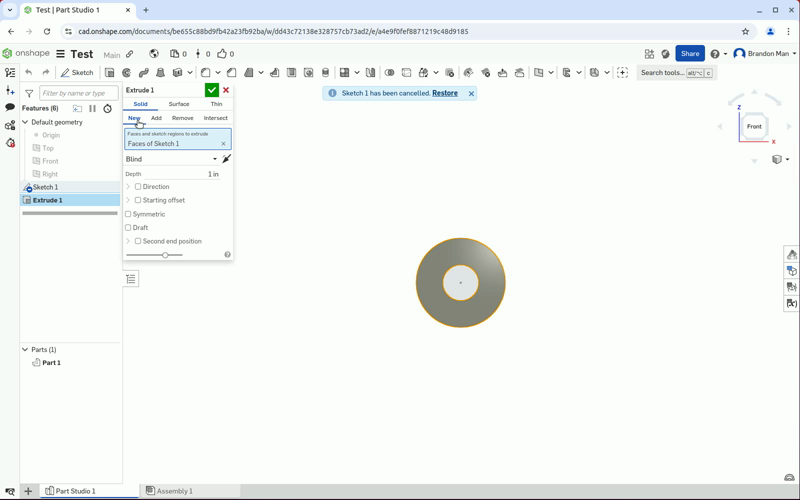
key(tab, 4)
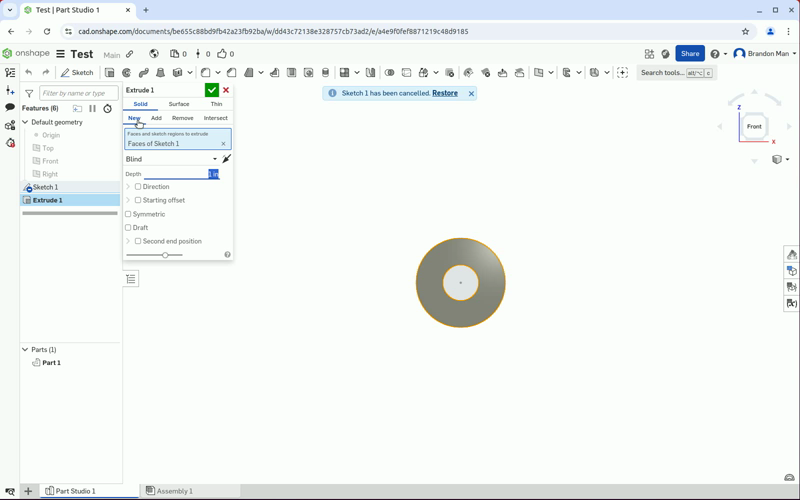
text(3.611)
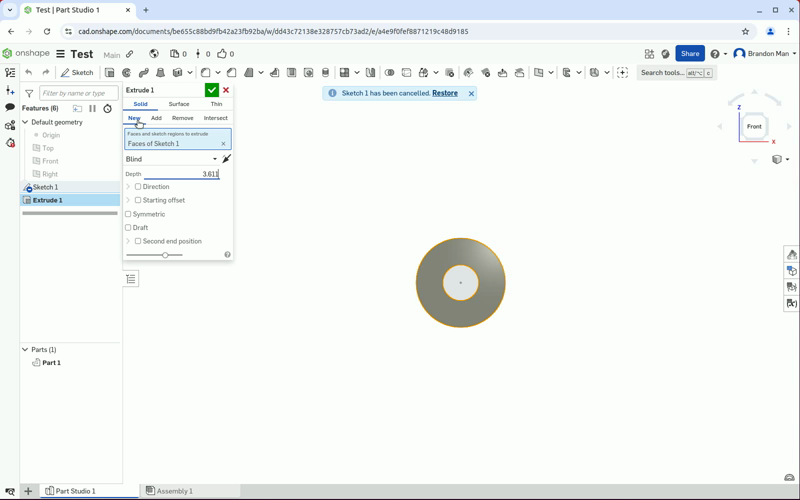
key(enter)
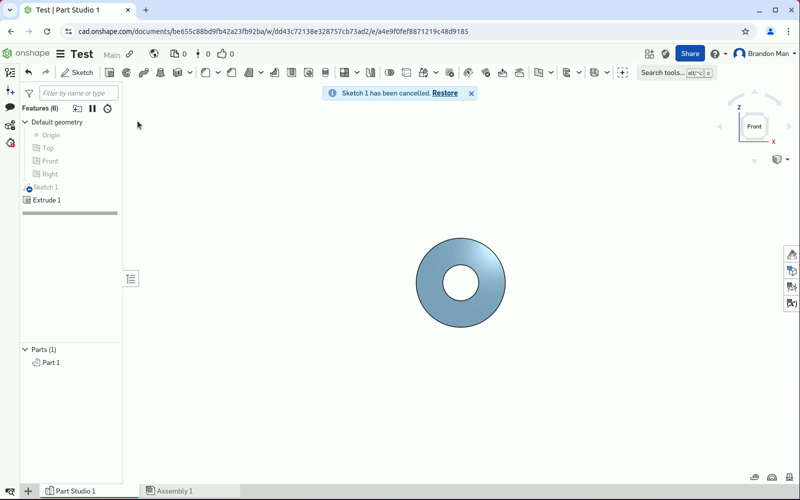
key(shift+h)
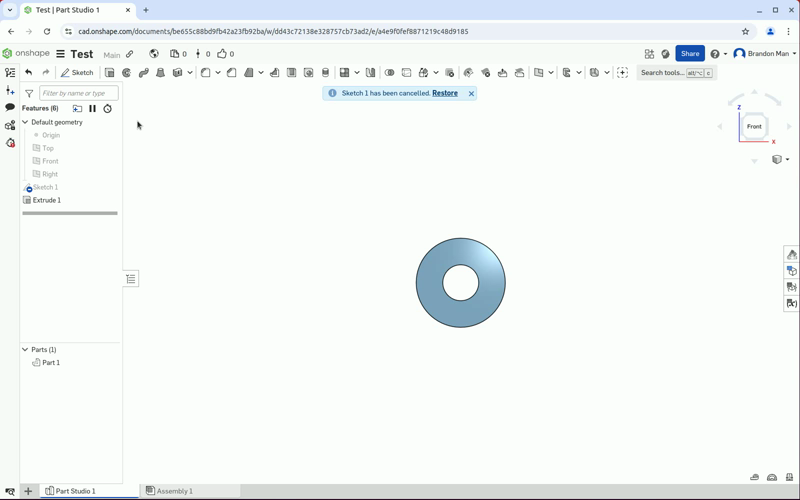
key(shift+h)
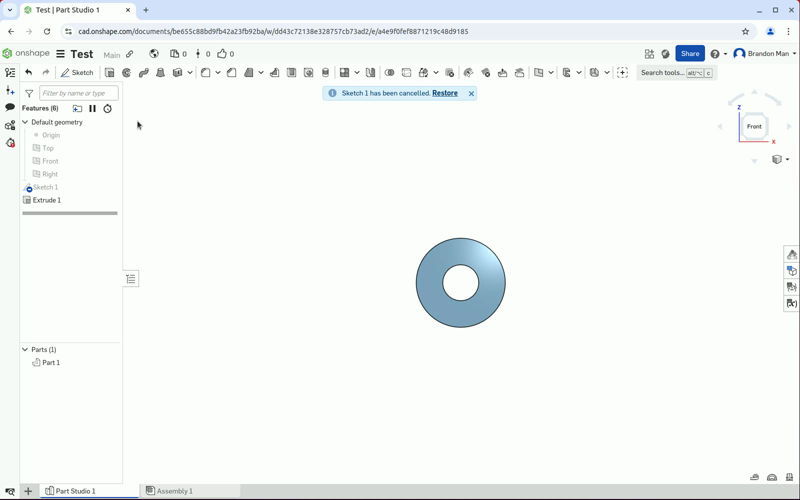
mouse_move(73, 189)
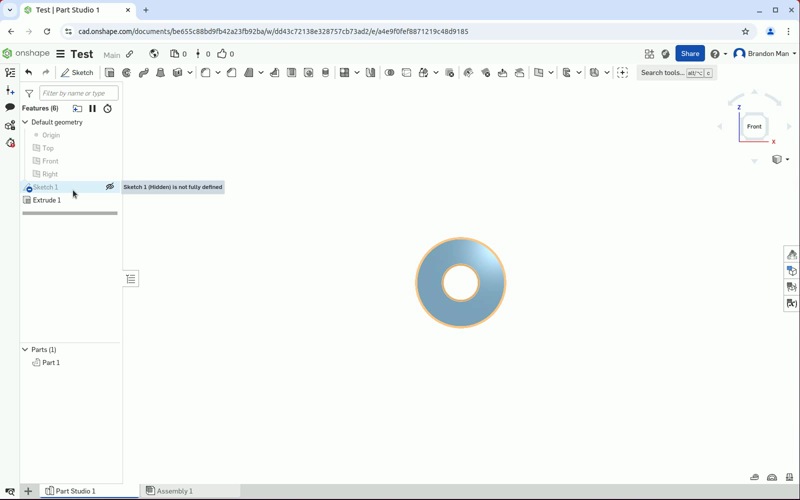
click(73, 189)
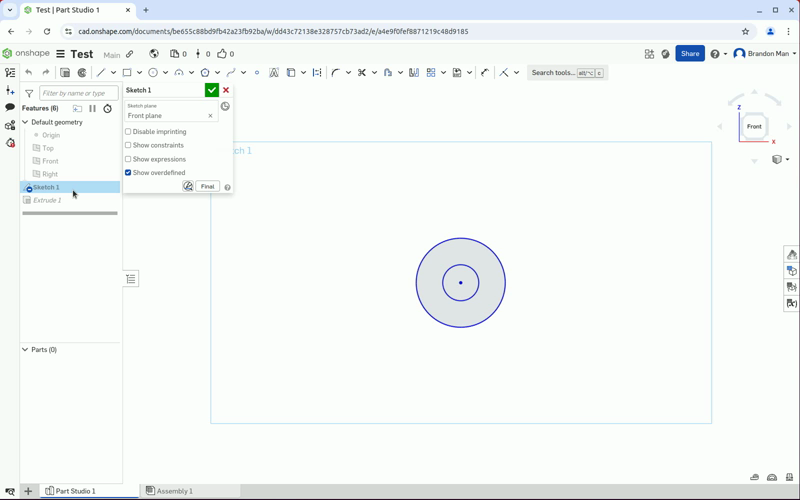
mouse_move(229, 92)
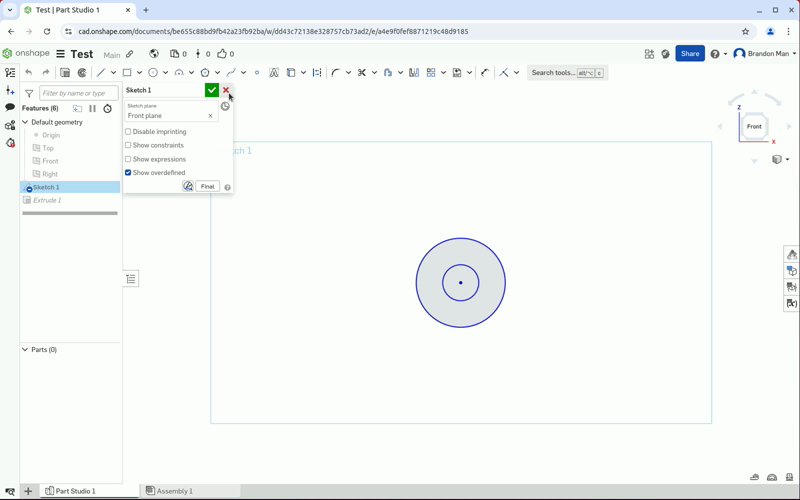
click(229, 92)
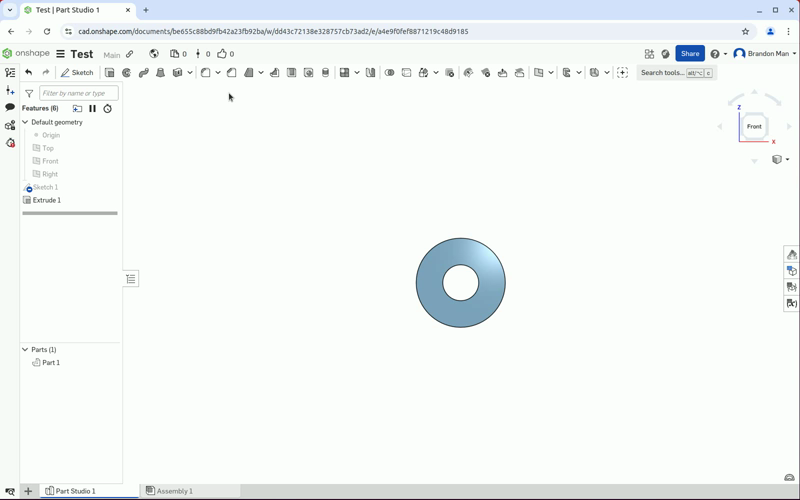
mouse_move(541, 75)
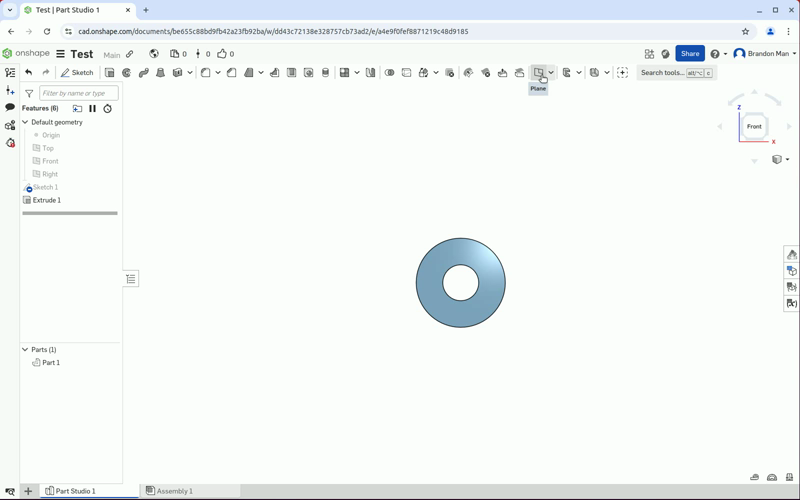
click(541, 75)
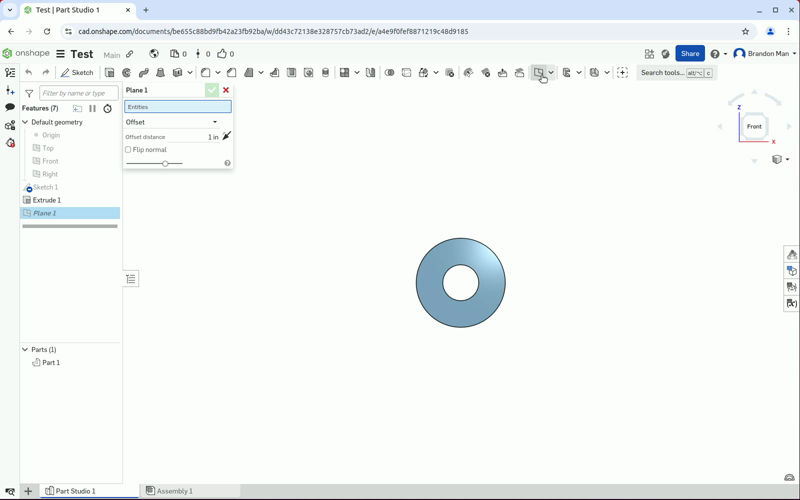
mouse_move(73, 163)
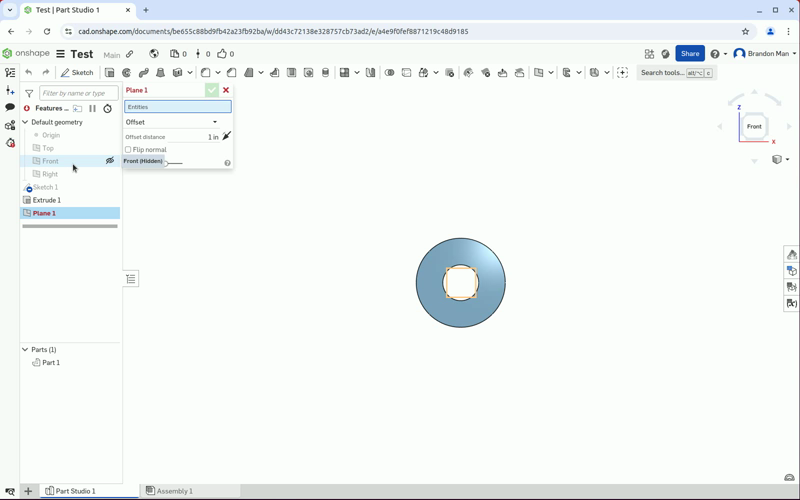
click(73, 163)
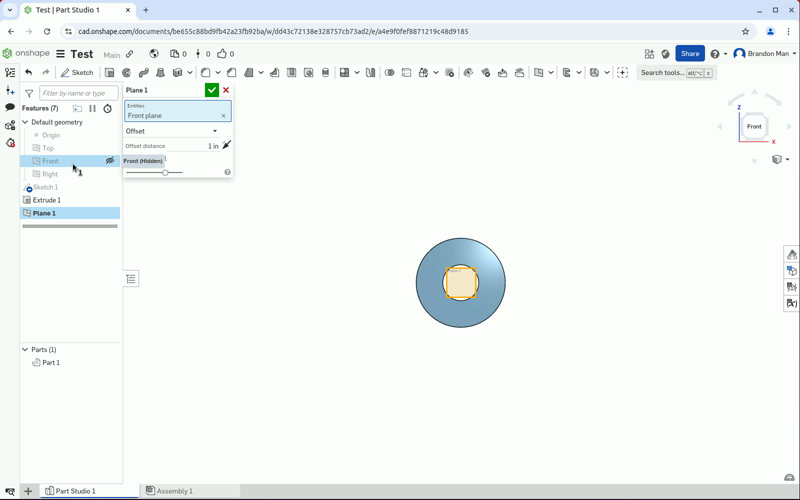
key(tab, 2)
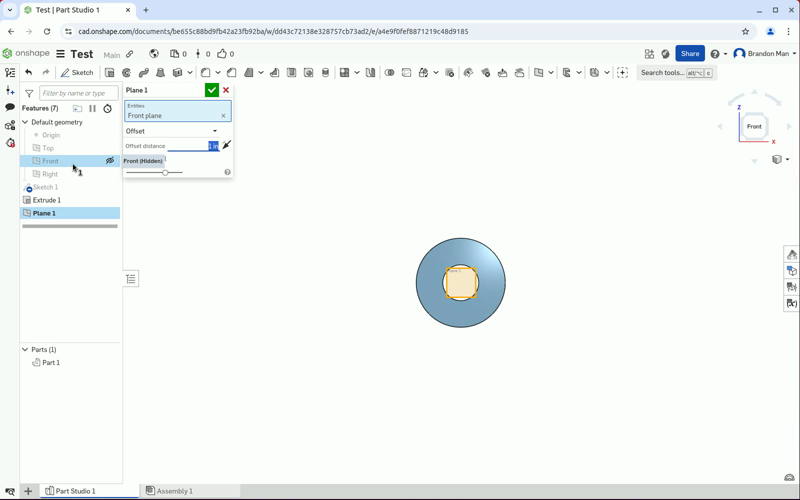
text(3.605)
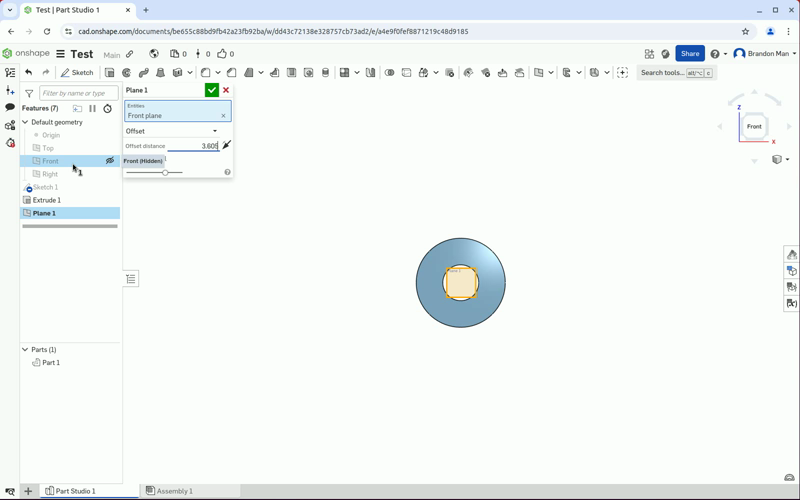
key(enter, 2)
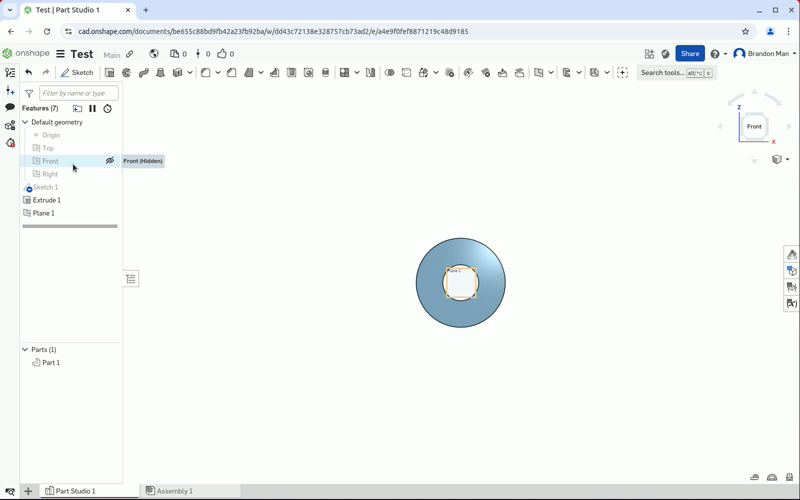
key(shift+s)
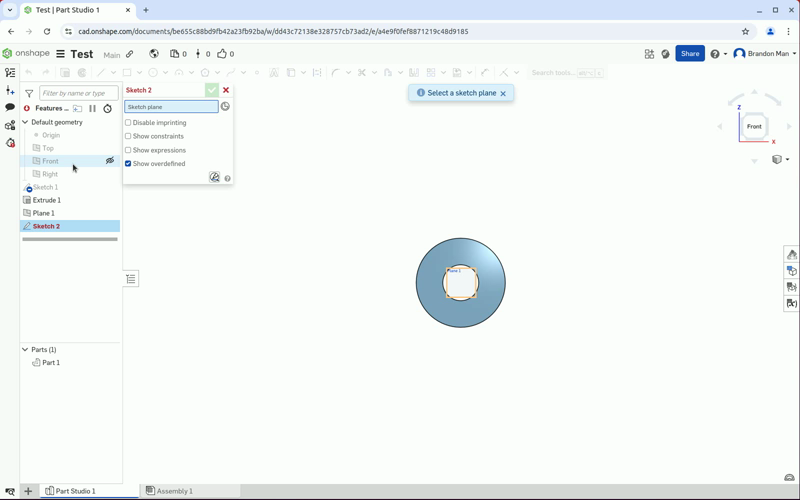
mouse_move(73, 215)
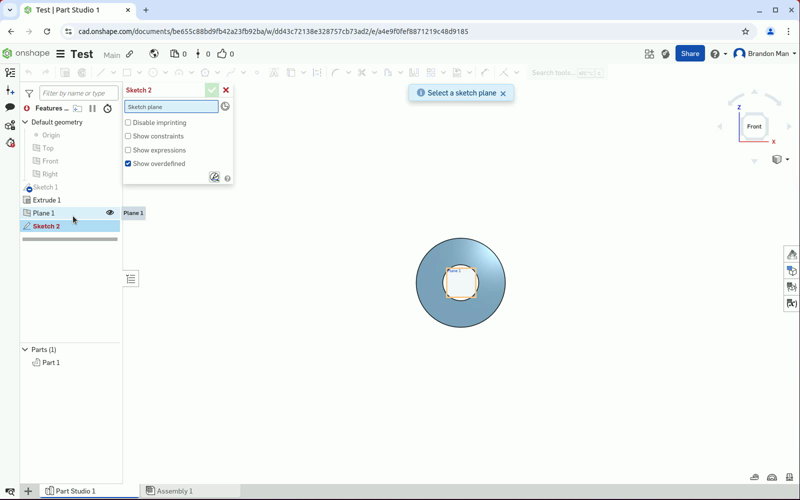
click(73, 215)
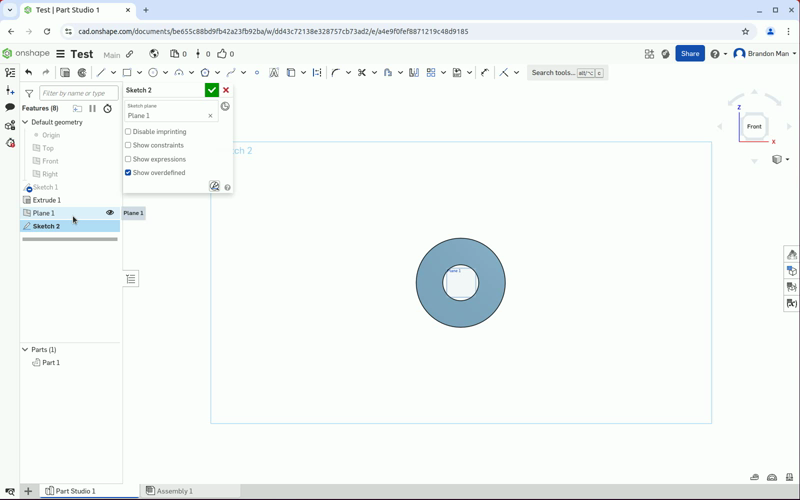
mouse_move(73, 352)
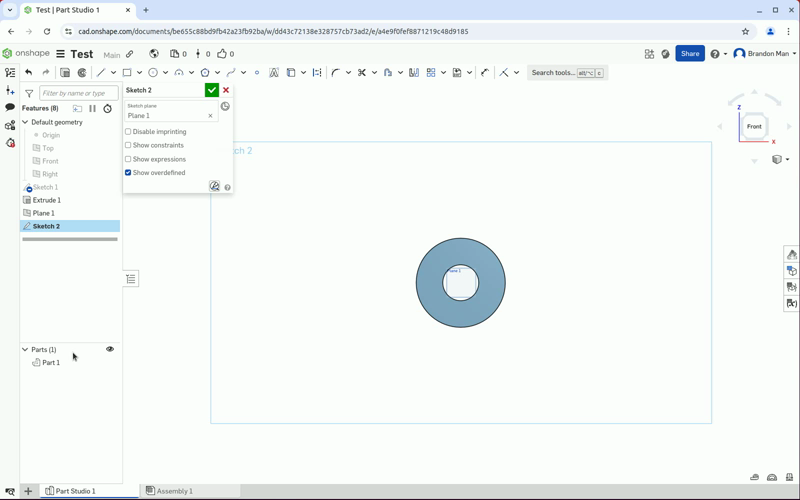
key(y)
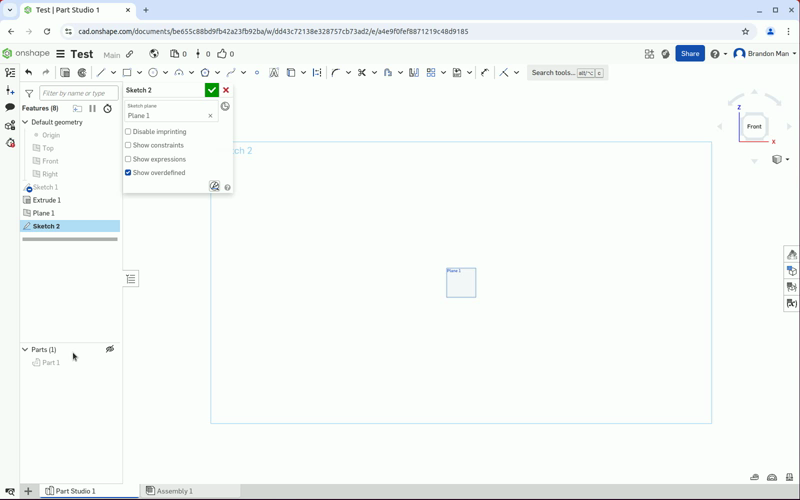
key(c)
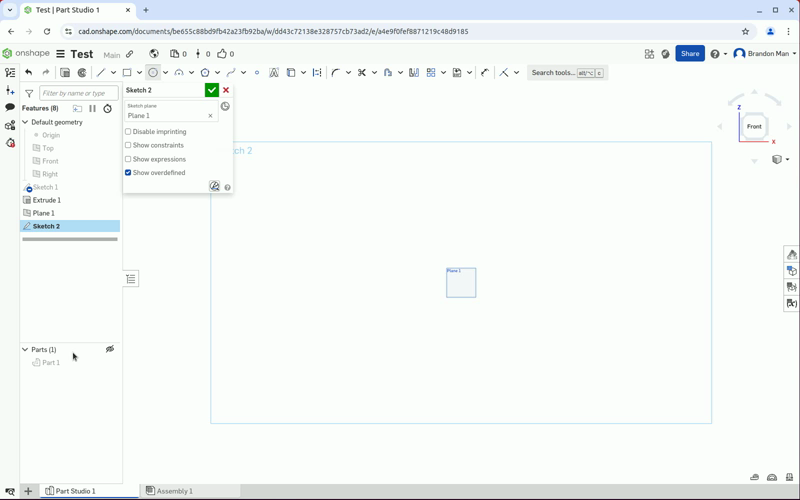
key_down(shift)
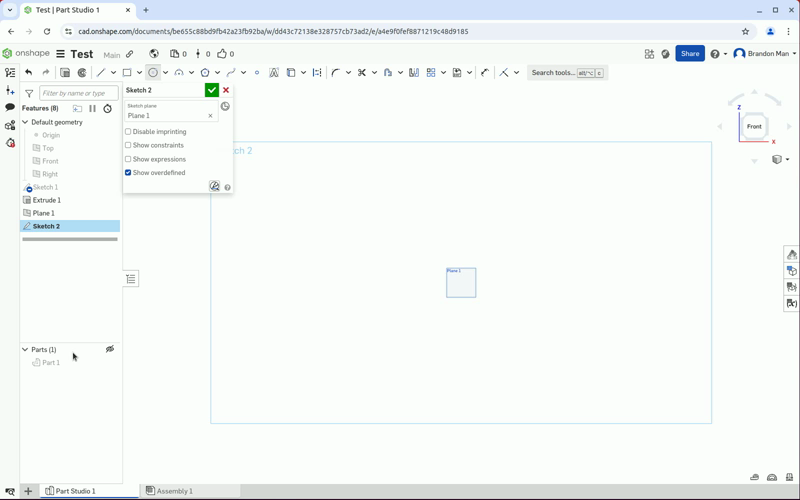
mouse_move(460, 282)
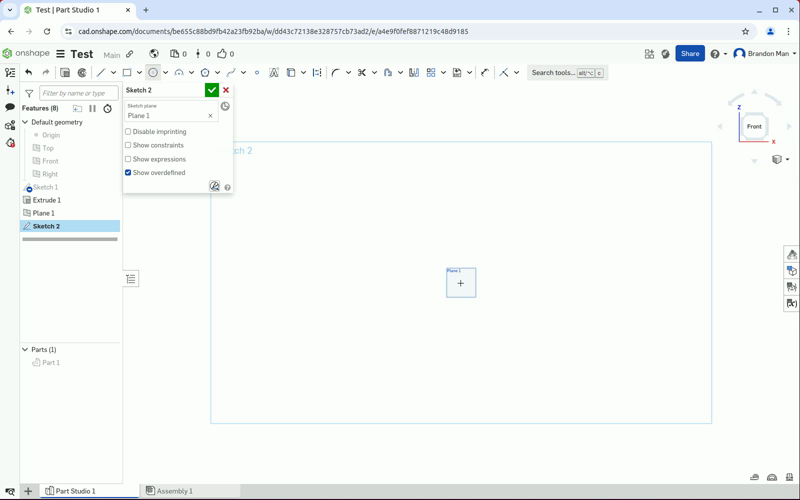
click(460, 282)
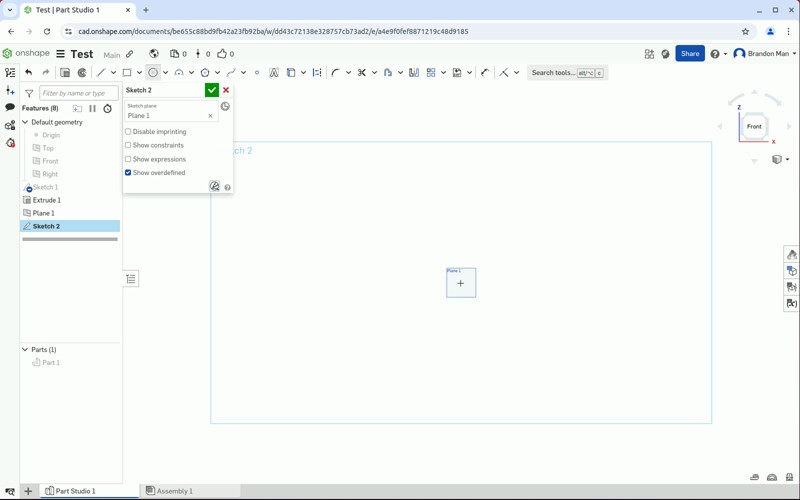
key_up(shift)
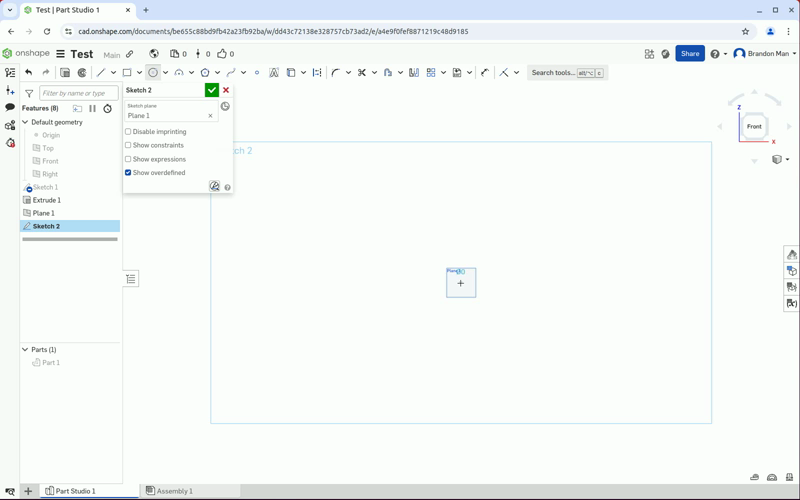
mouse_move(492, 282)
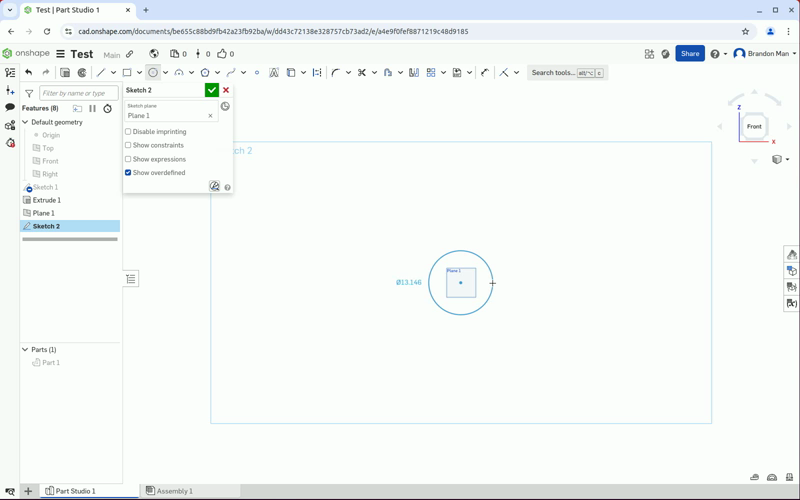
click(492, 282)
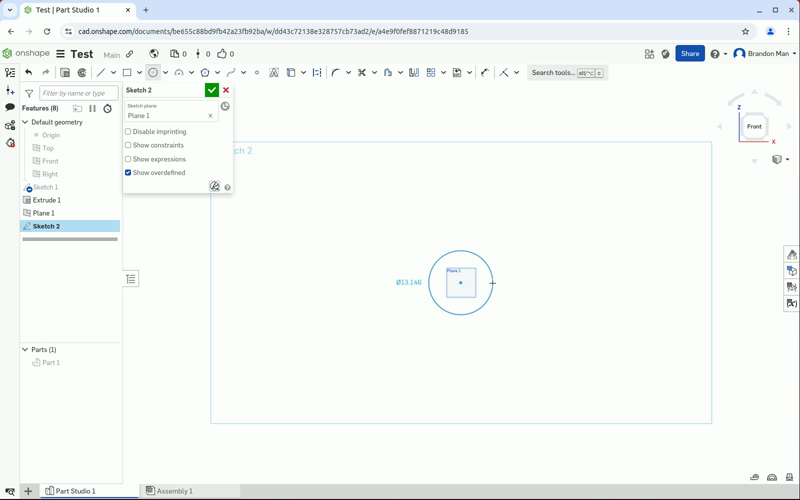
key(esc)
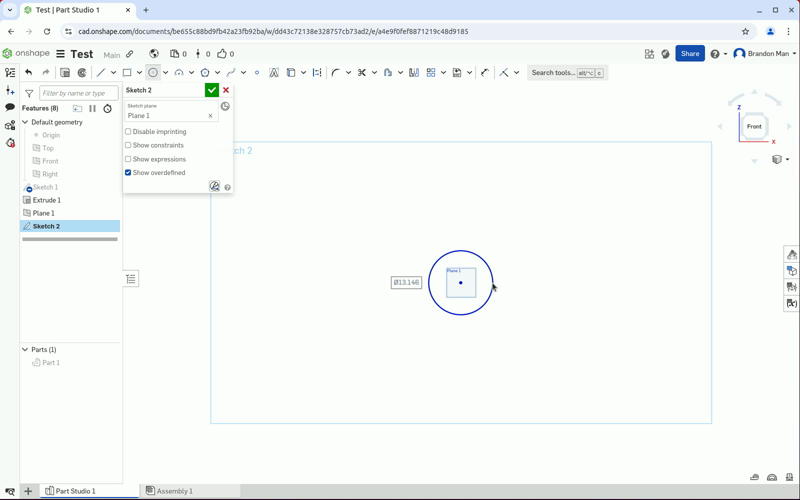
key(c)
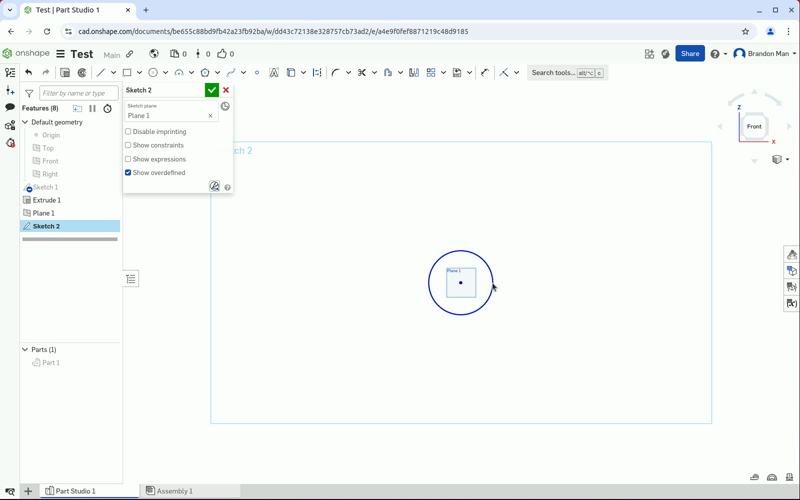
key_down(shift)
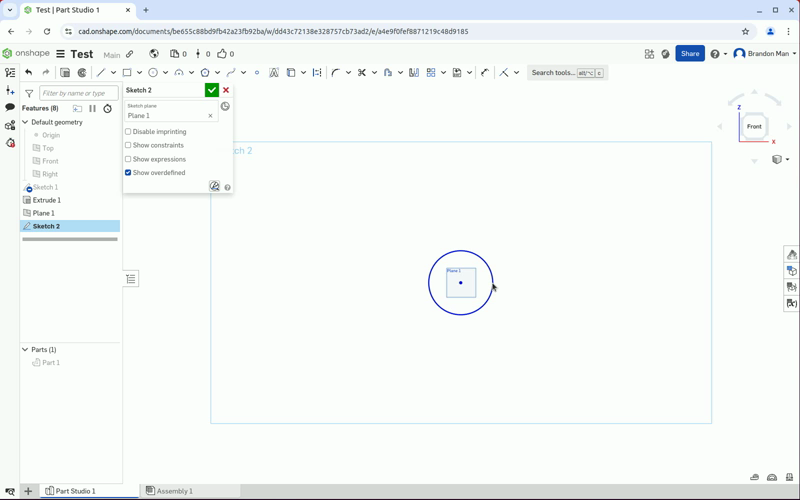
mouse_move(460, 282)
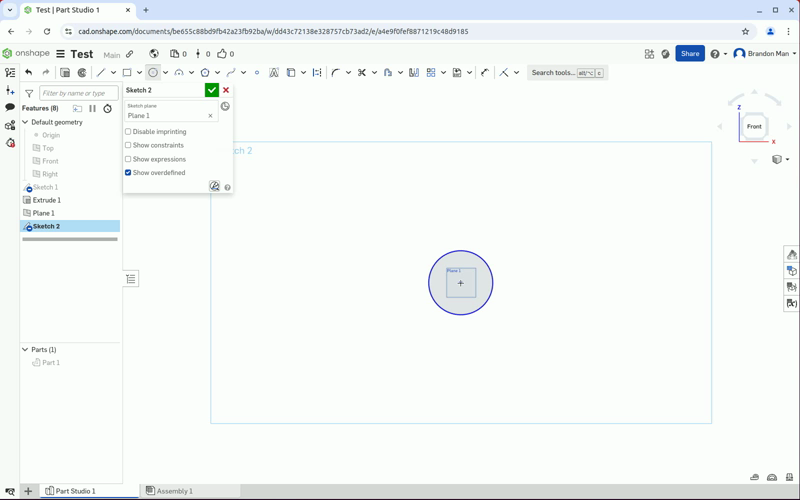
click(460, 282)
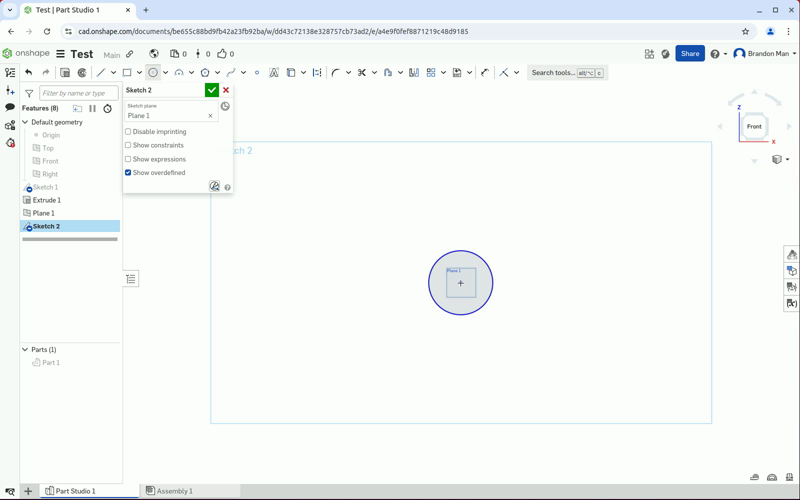
key_up(shift)
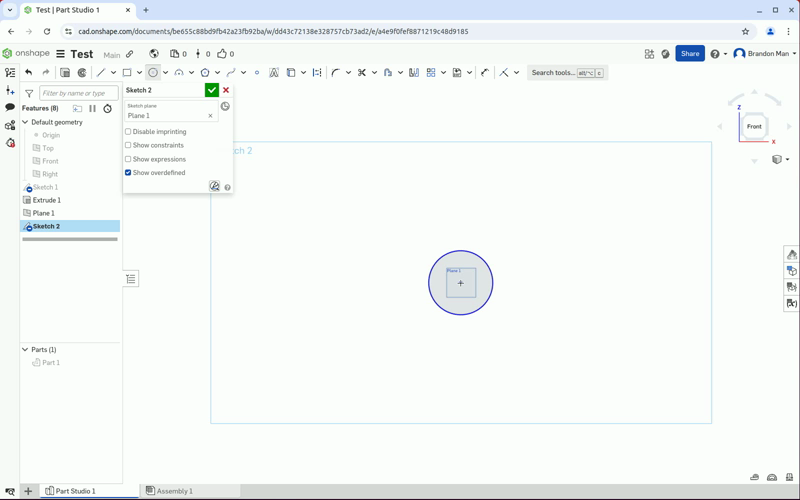
mouse_move(478, 282)
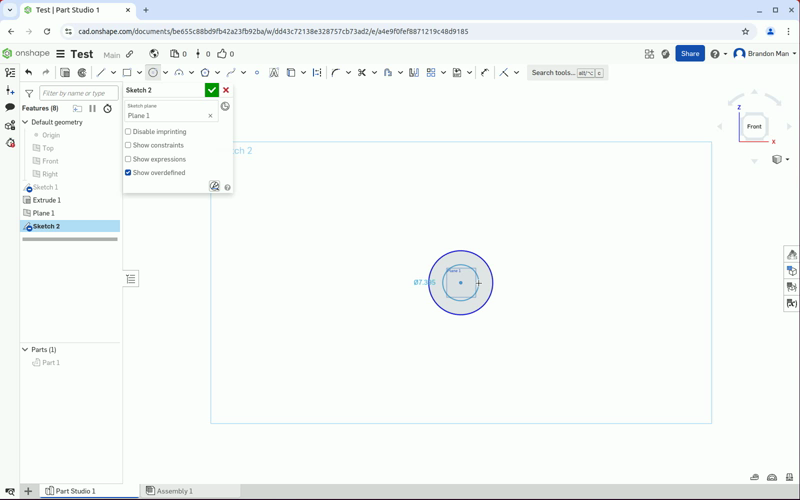
click(478, 282)
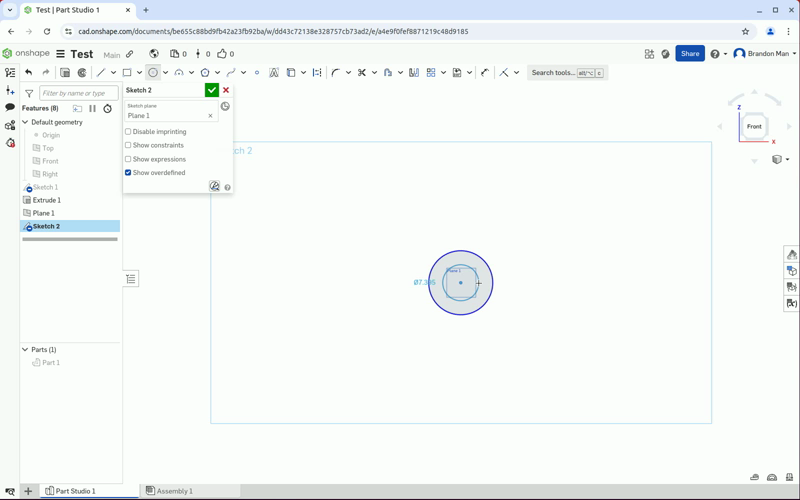
key(esc)
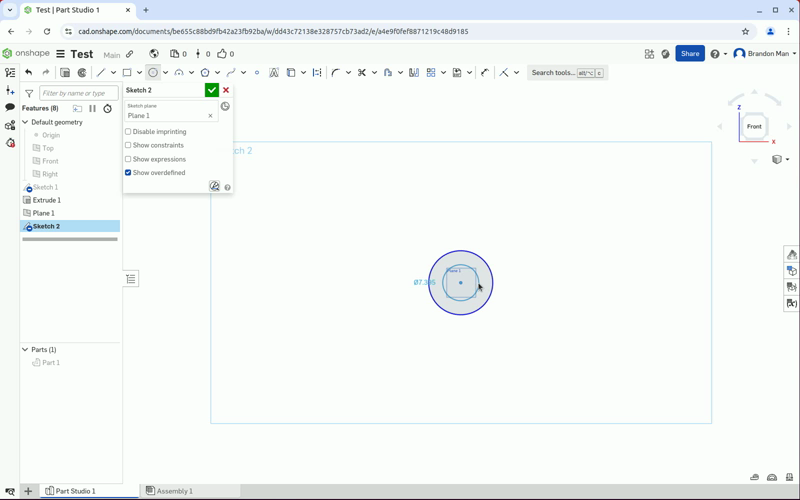
mouse_move(478, 274)
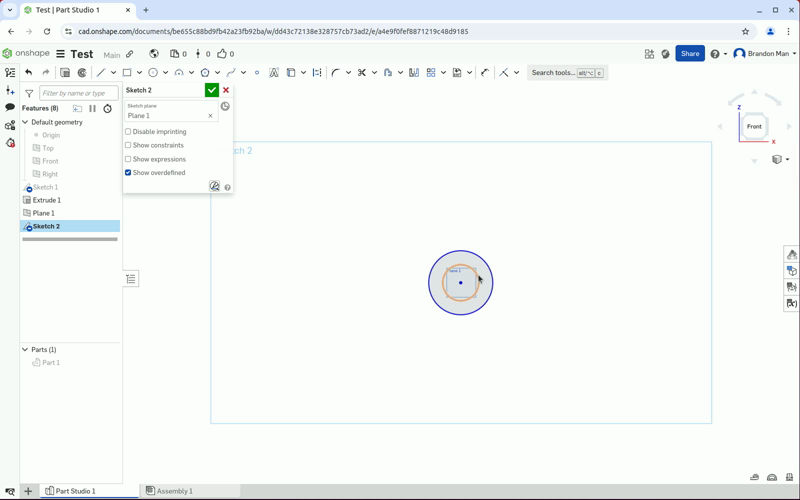
click(478, 274)
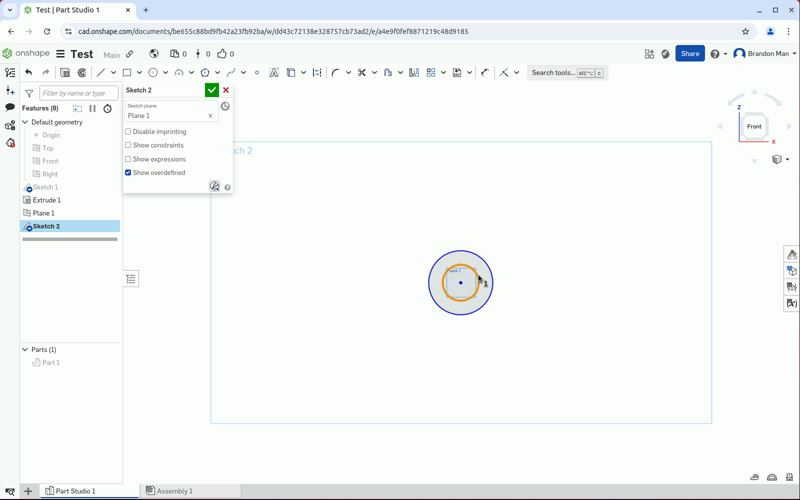
mouse_move(73, 352)
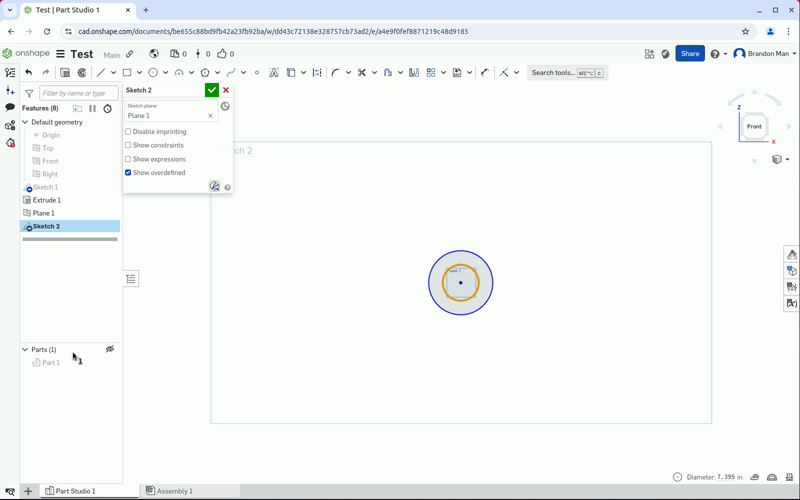
key(shift+y)
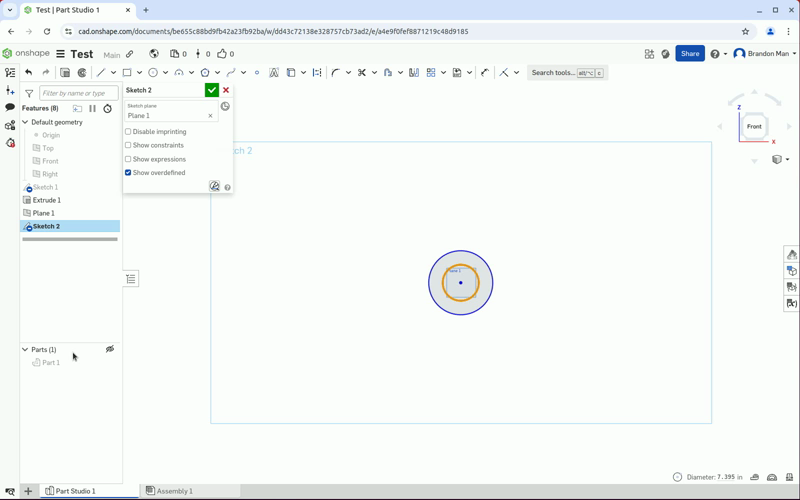
key(shift+e)
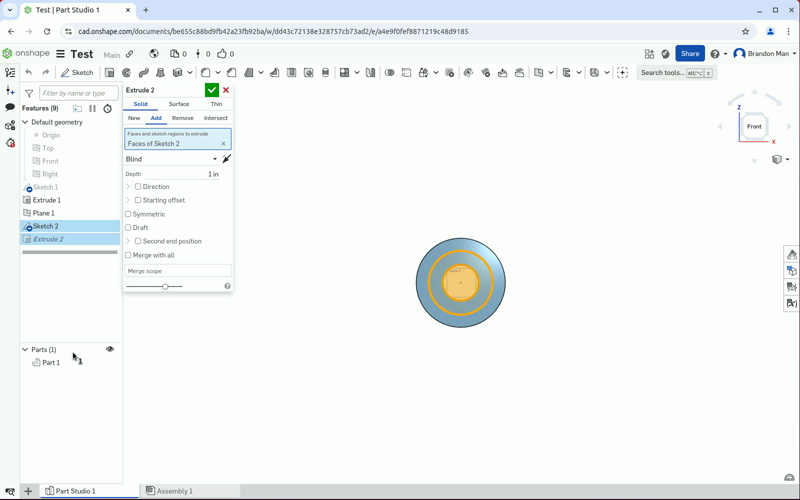
mouse_move(143, 106)
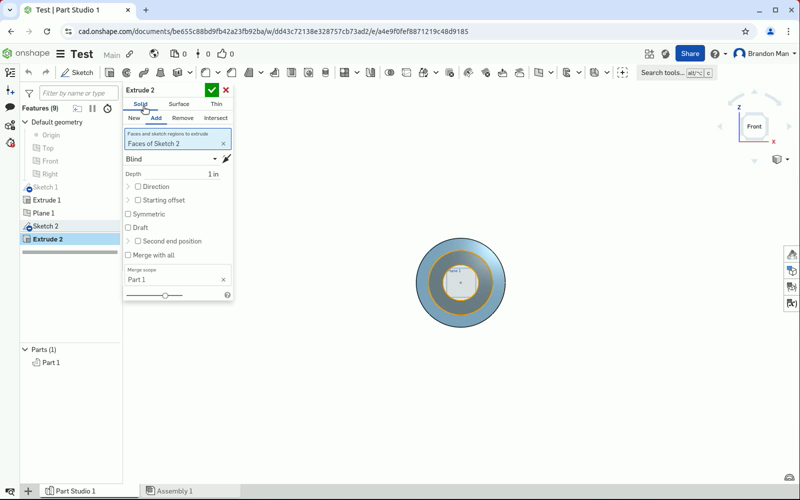
click(143, 106)
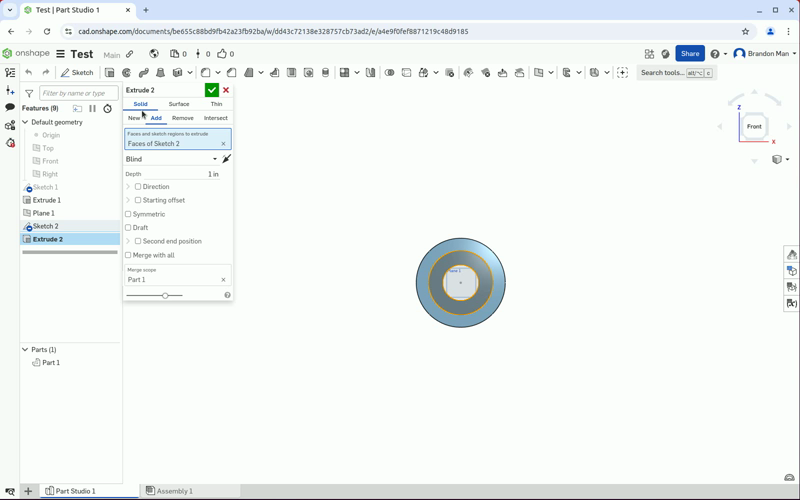
mouse_move(137, 120)
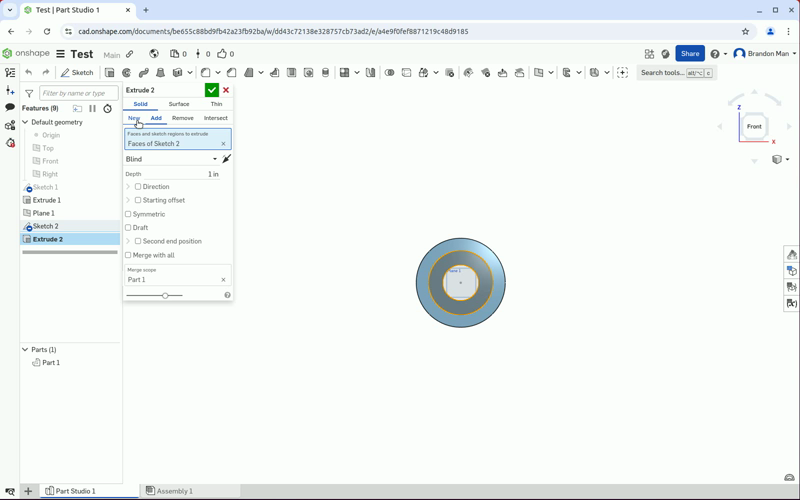
click(137, 120)
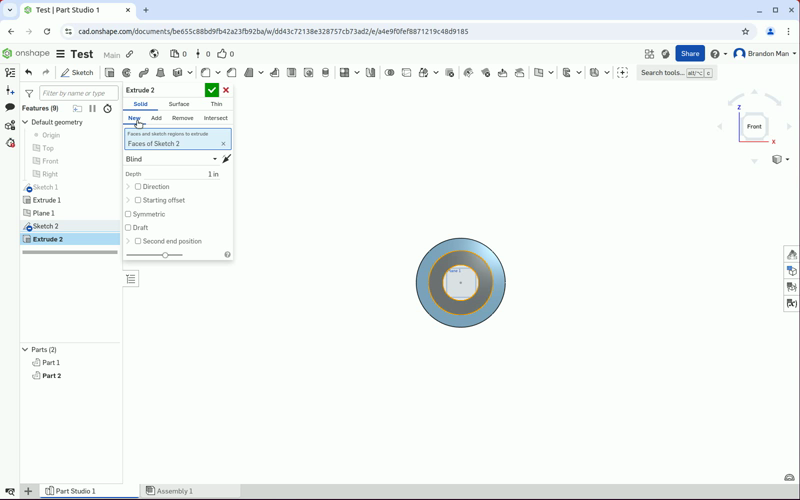
key(tab, 4)
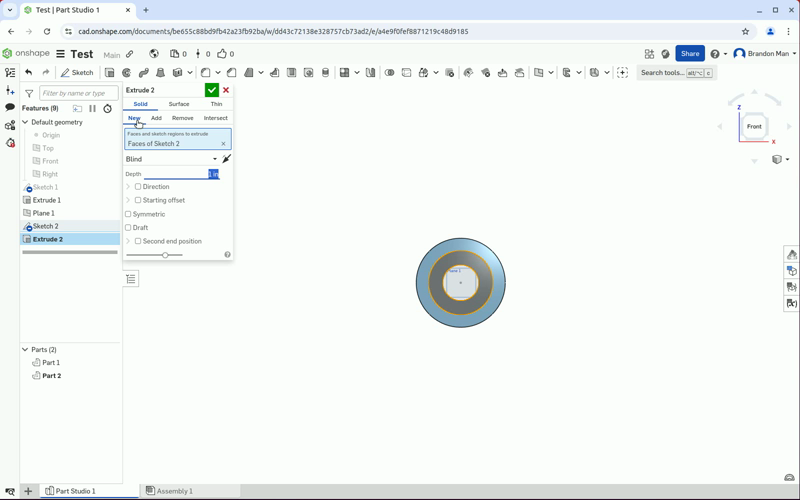
text(1.204)
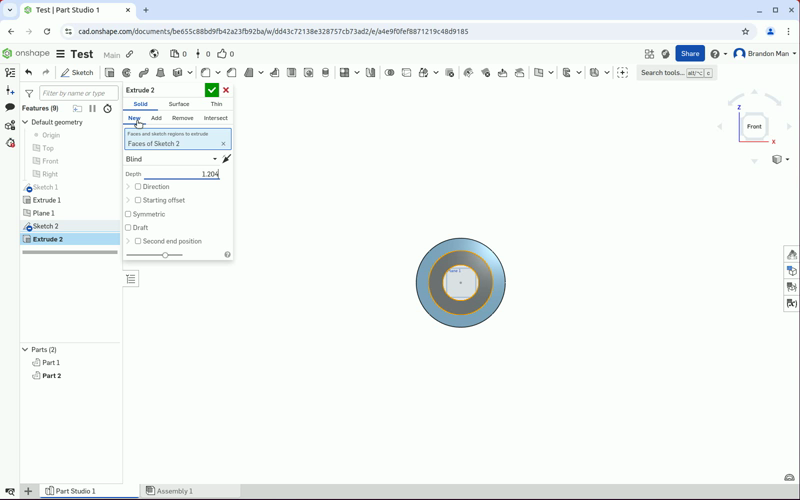
key(enter)
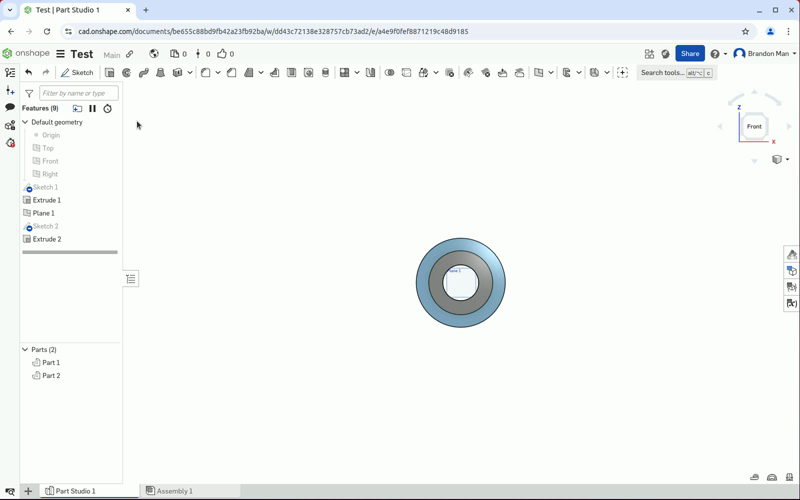
key(shift+h)
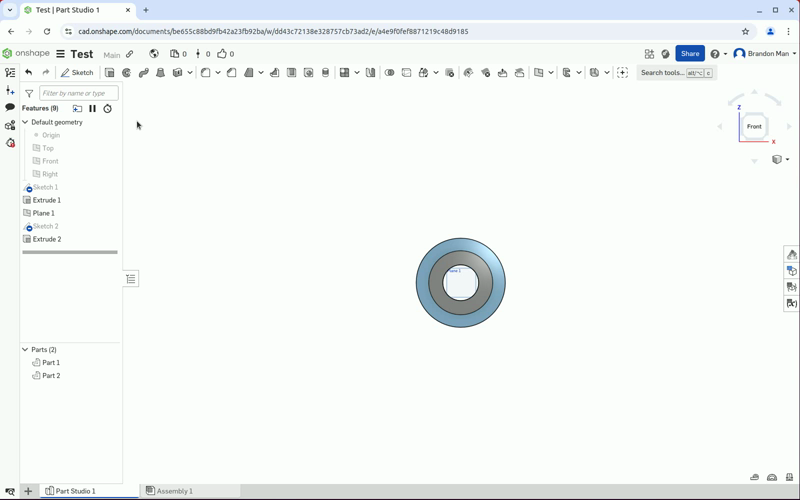
key(shift+h)
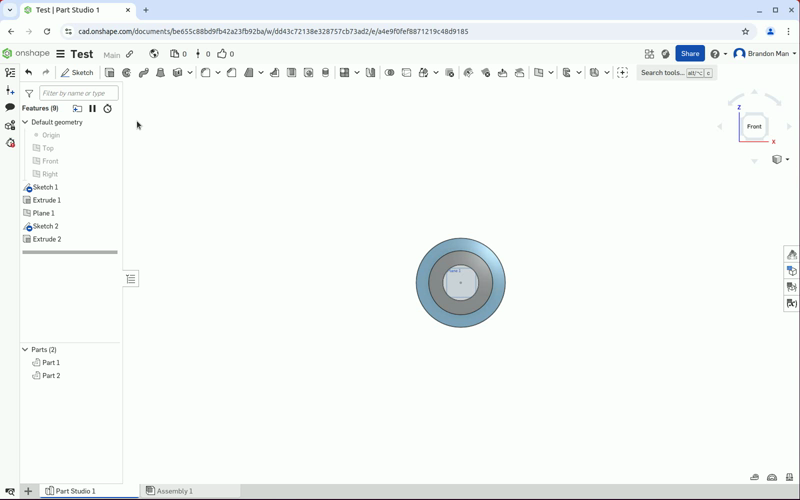
key(shift+7)
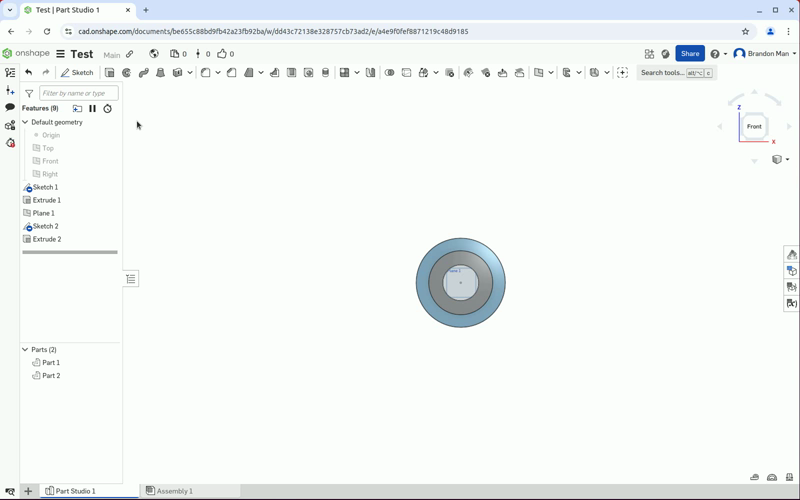
key(left, 2)
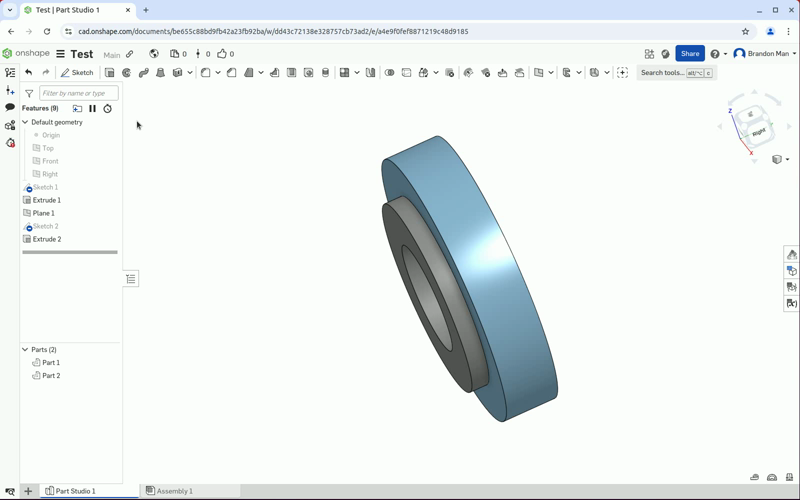
key(down, 2)
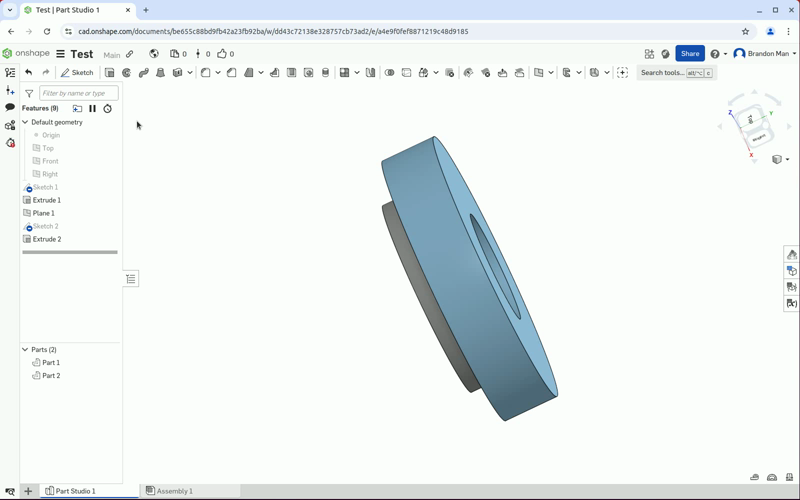
key(up, 2)
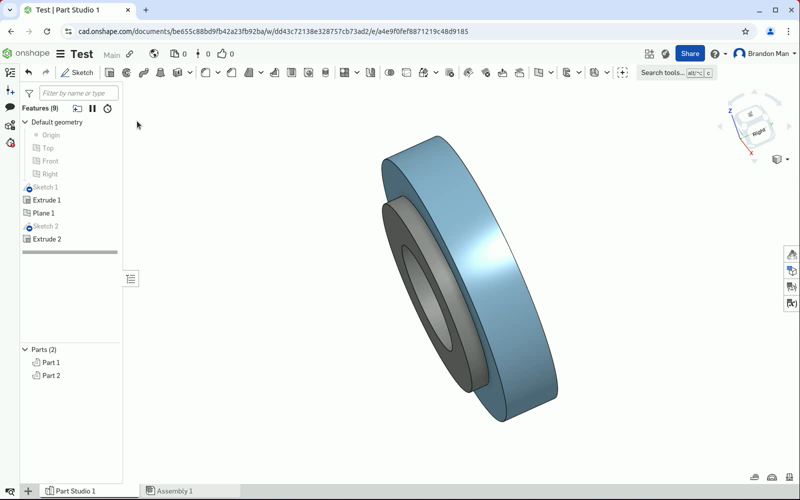
key(right, 2)
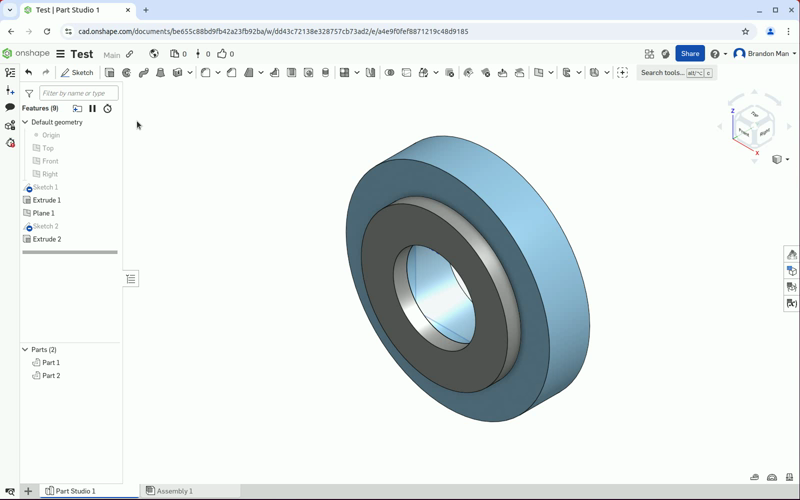
mouse_move(73, 189)
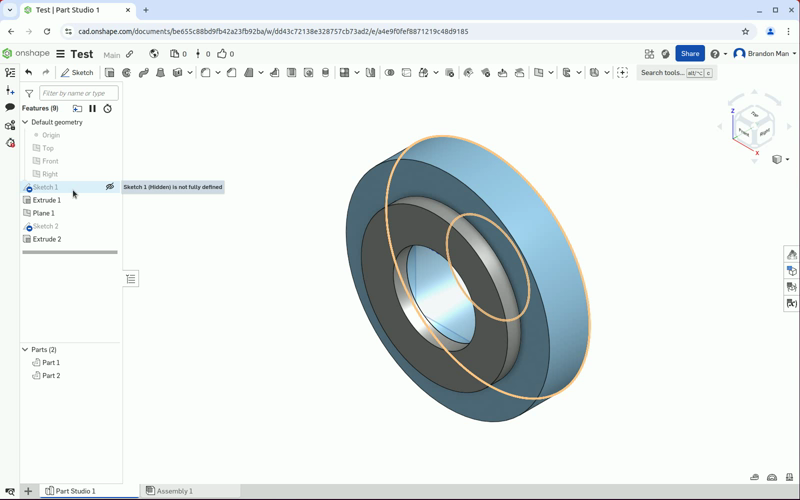
click(73, 189)